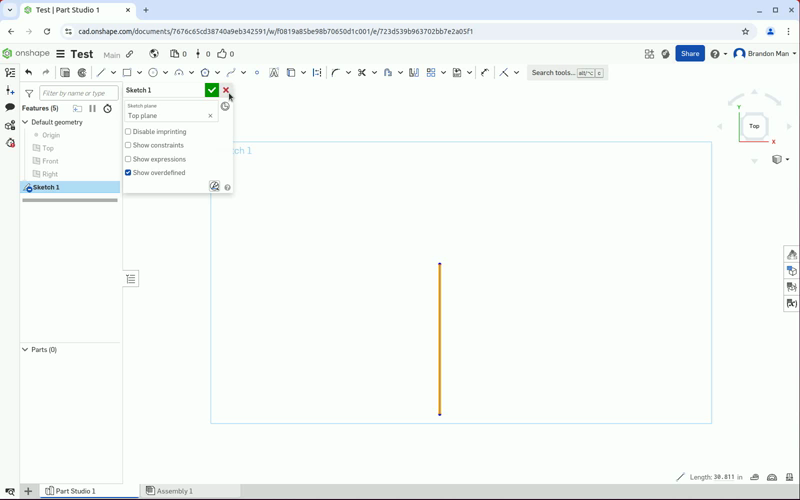
key(shift+h)
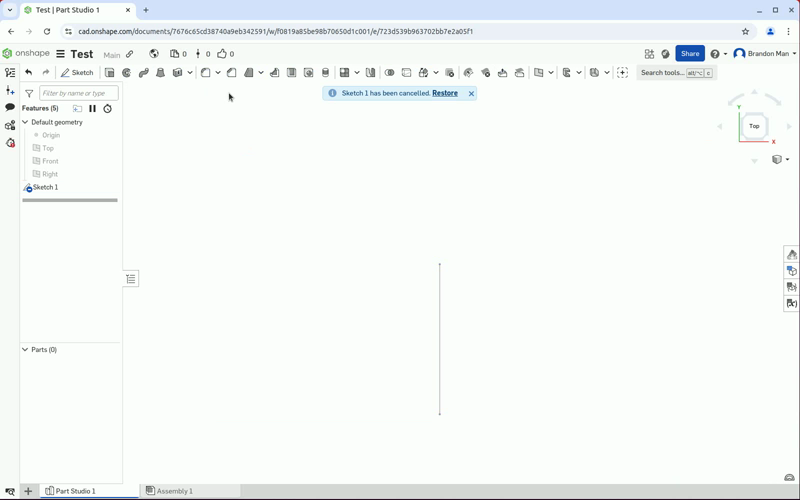
key(shift+s)
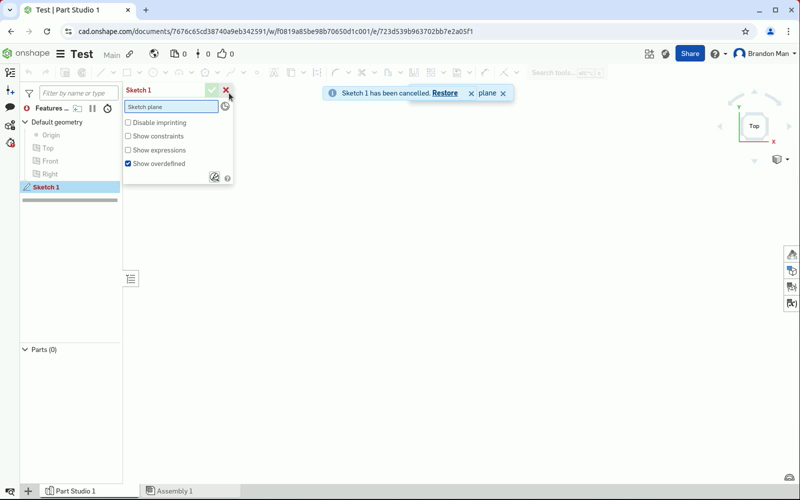
mouse_move(73, 150)
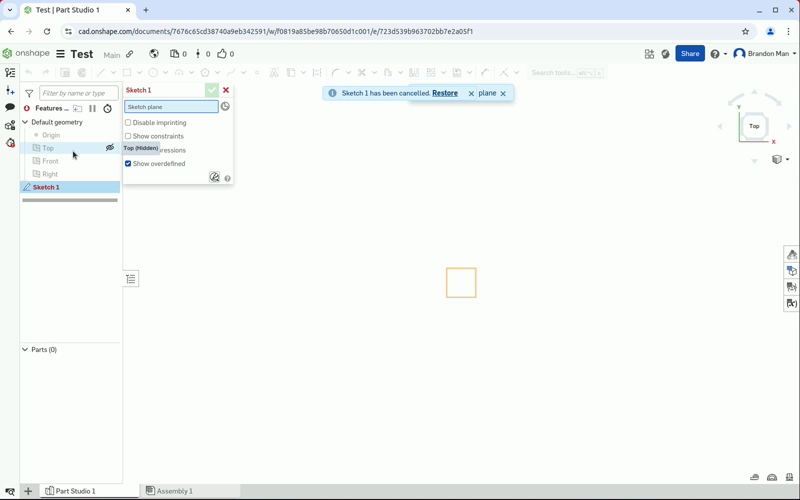
click(73, 150)
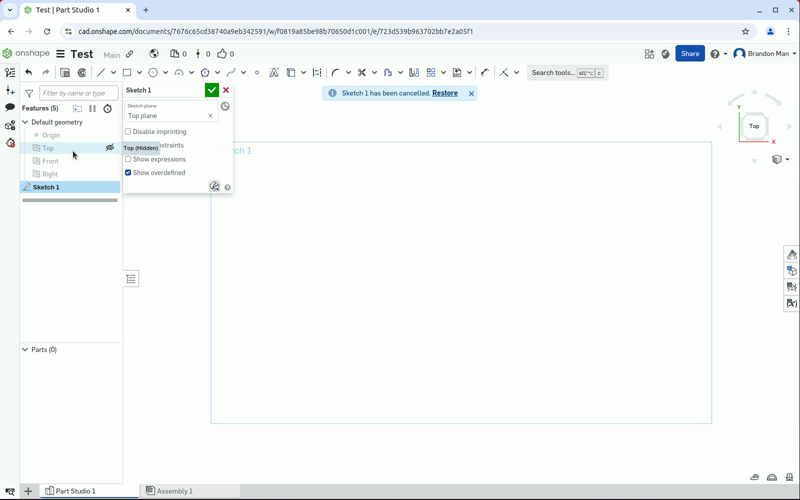
mouse_move(73, 352)
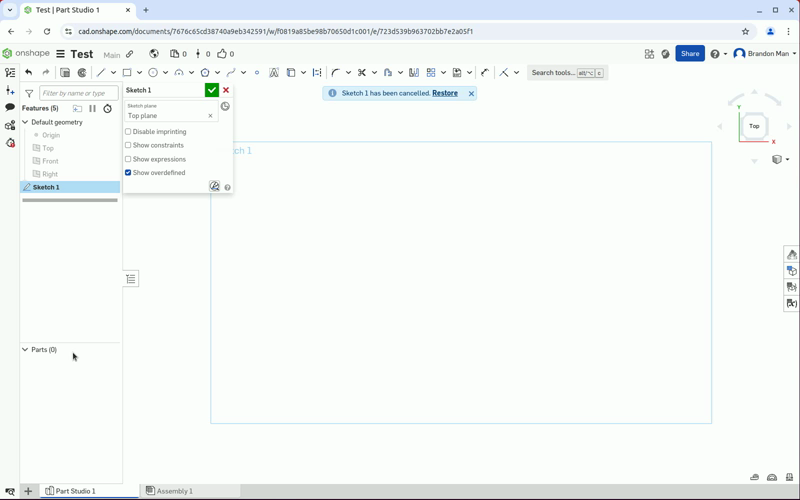
key(y)
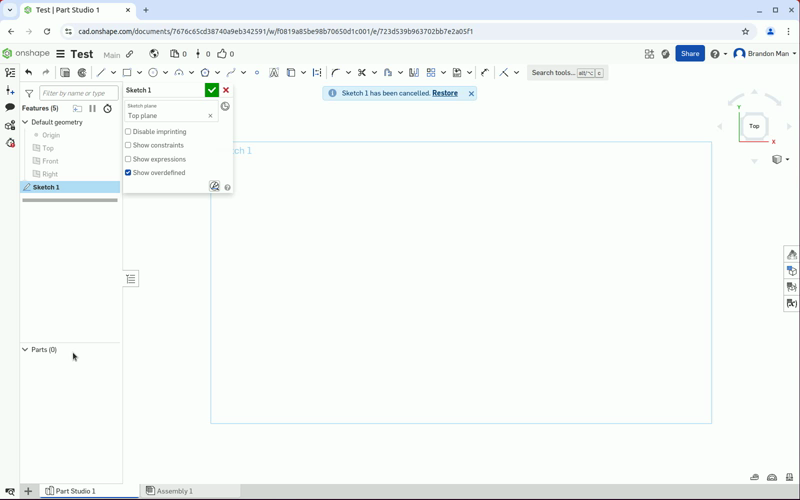
key(c)
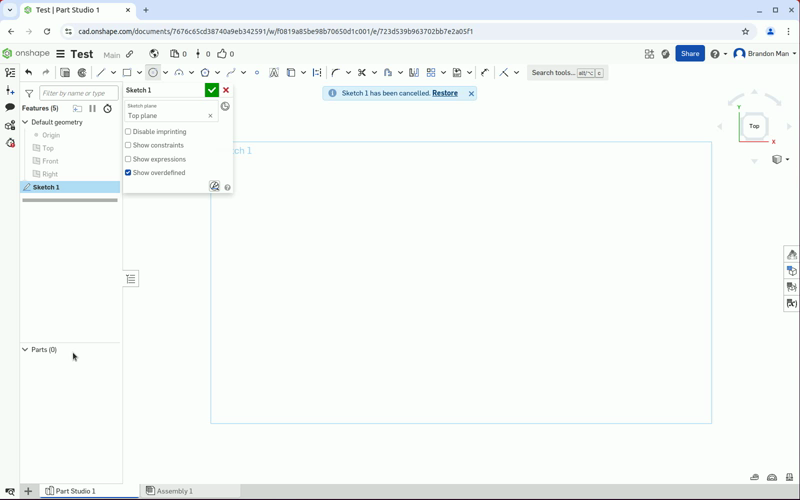
key_down(shift)
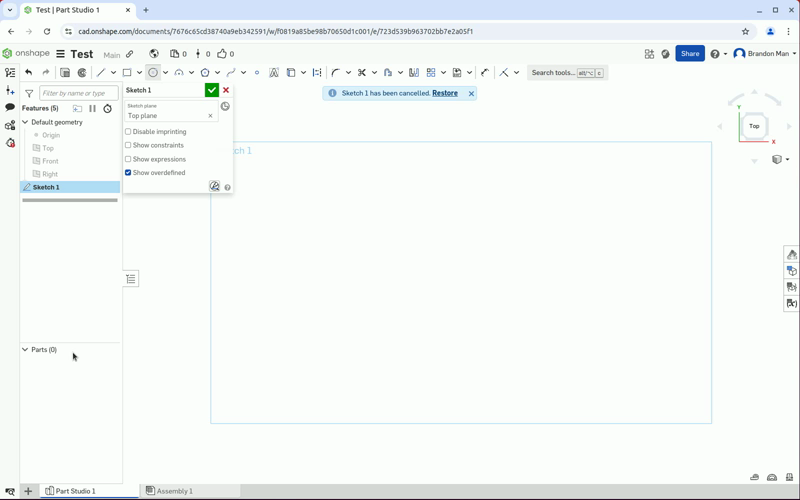
mouse_move(461, 282)
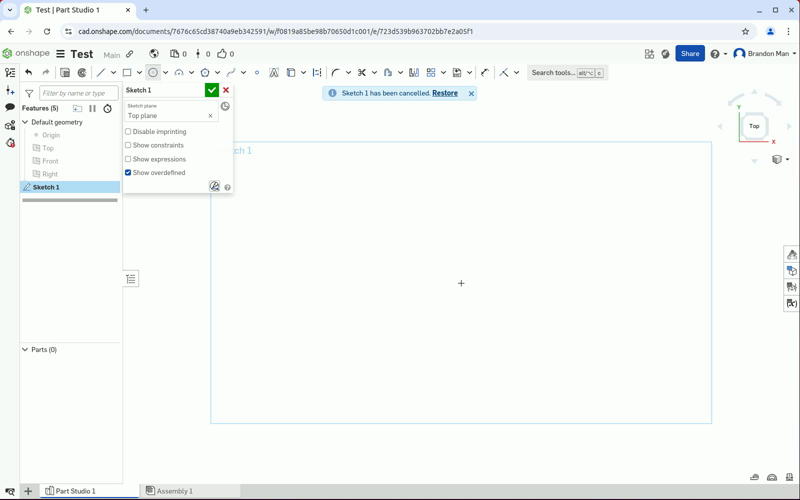
click(461, 282)
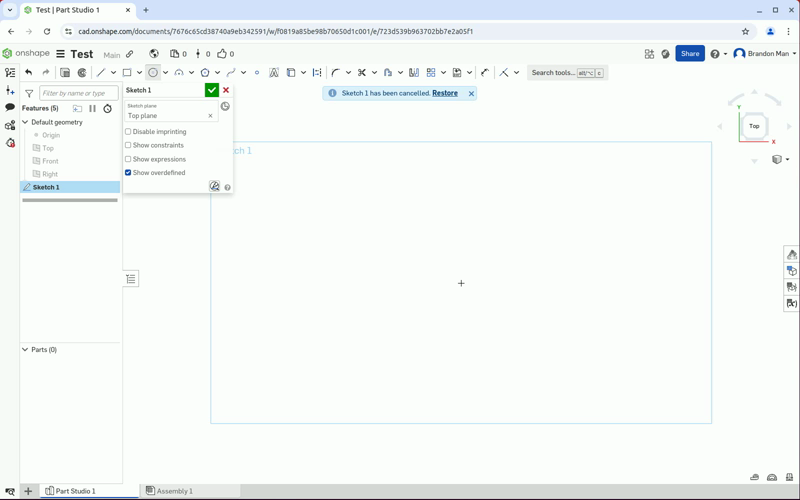
key_up(shift)
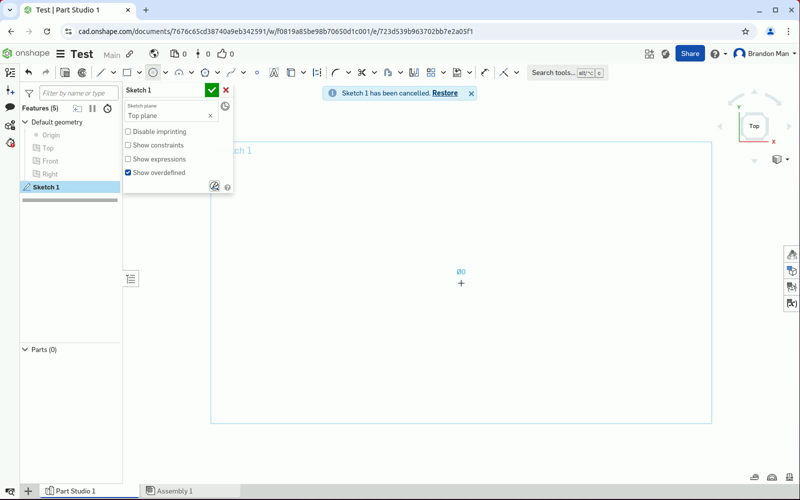
mouse_move(474, 282)
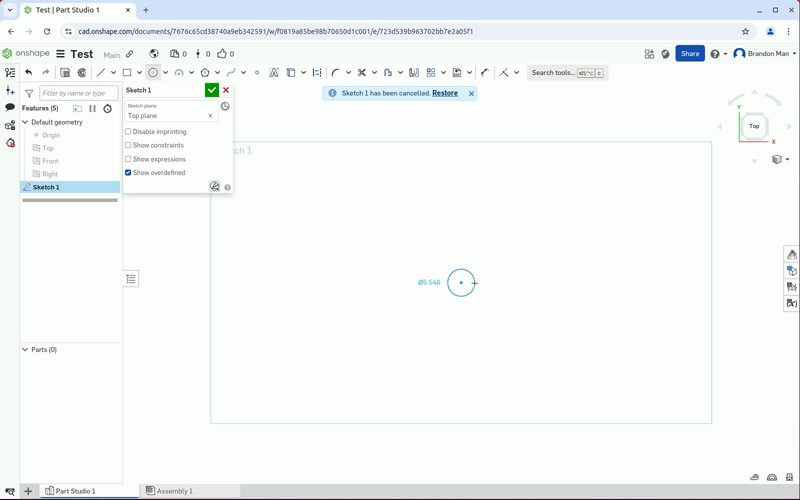
click(474, 282)
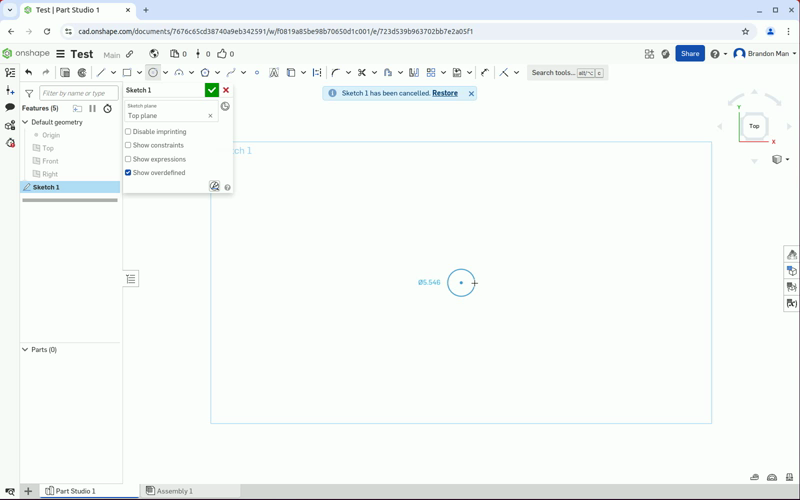
key(esc)
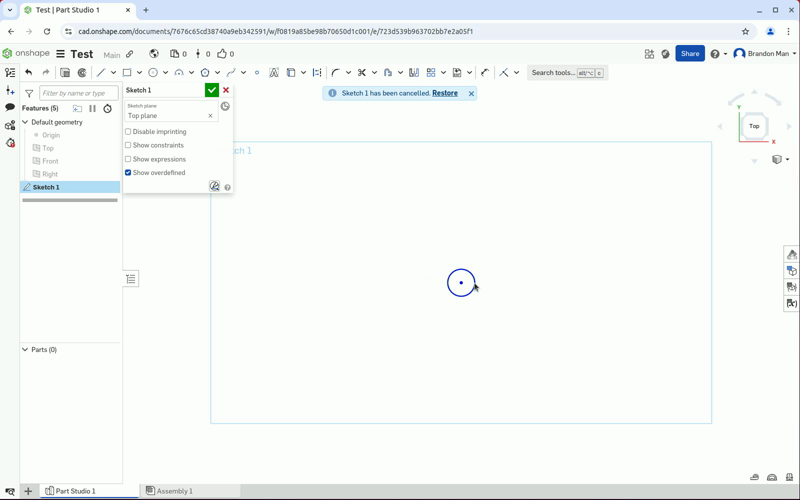
mouse_move(466, 284)
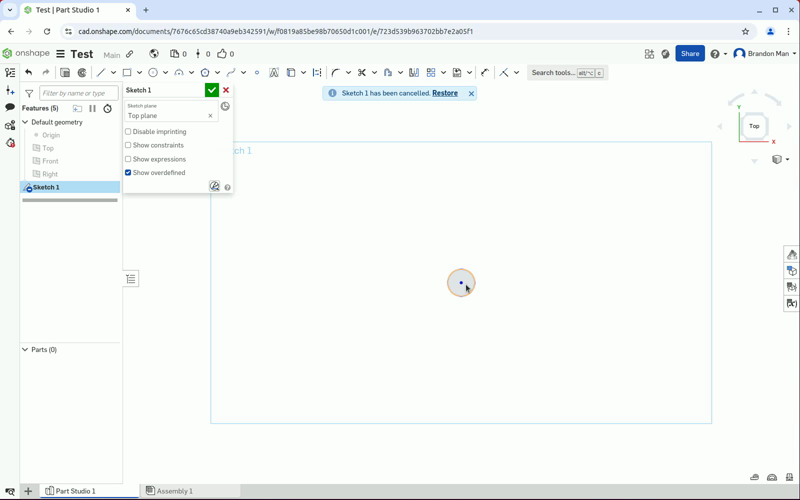
scroll(6)
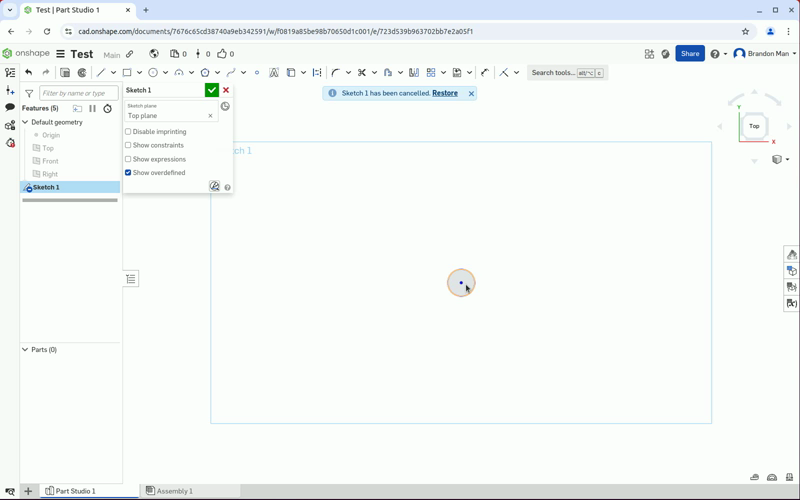
scroll(6)
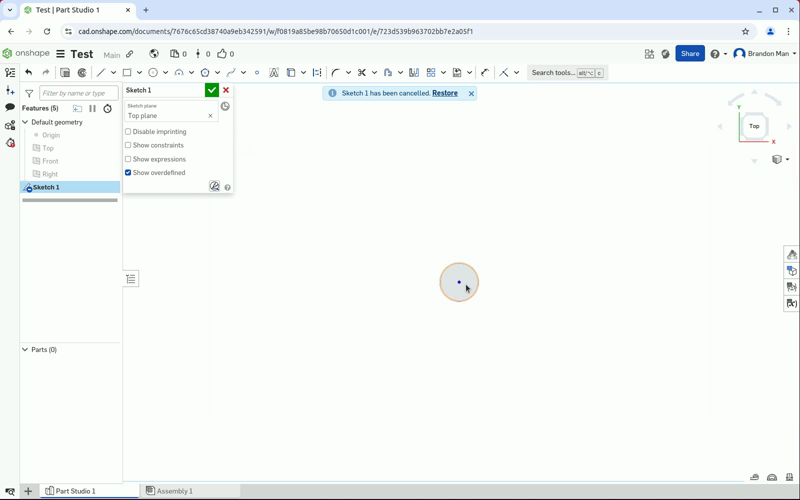
scroll(6)
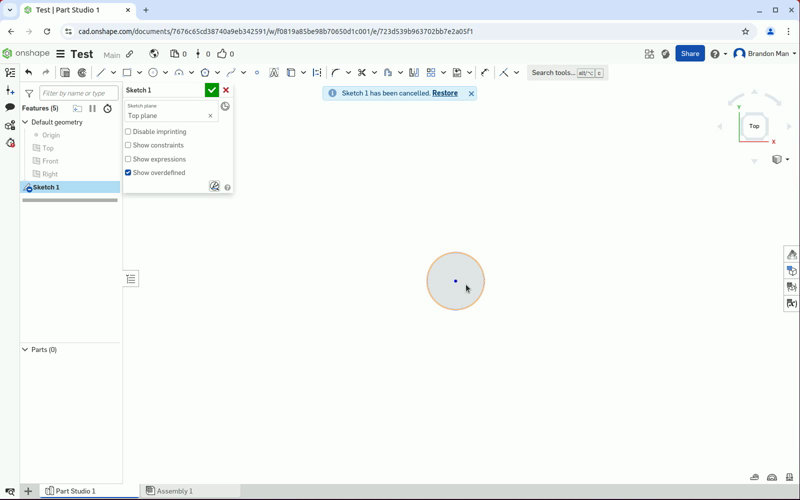
scroll(6)
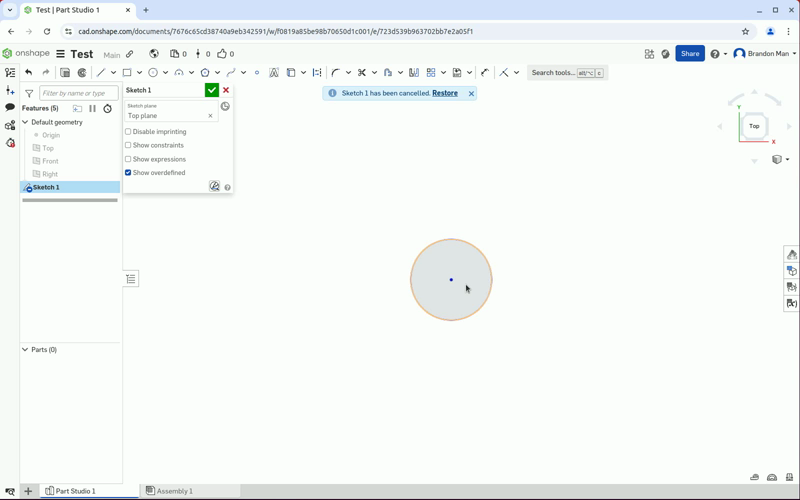
scroll(6)
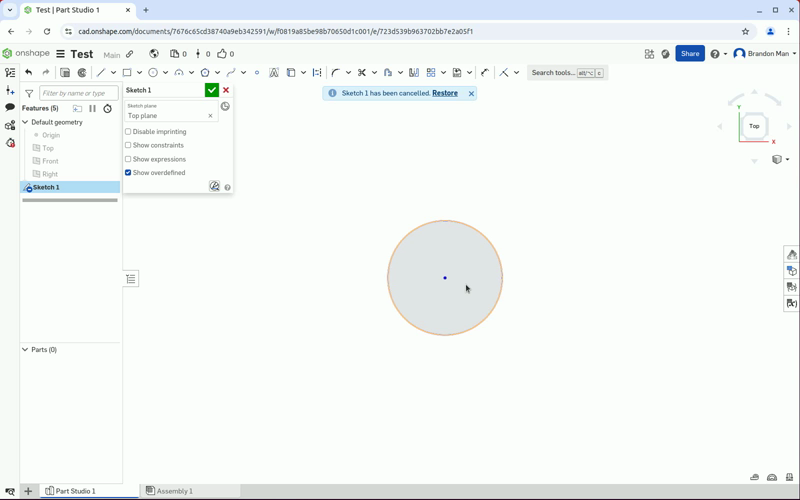
scroll(6)
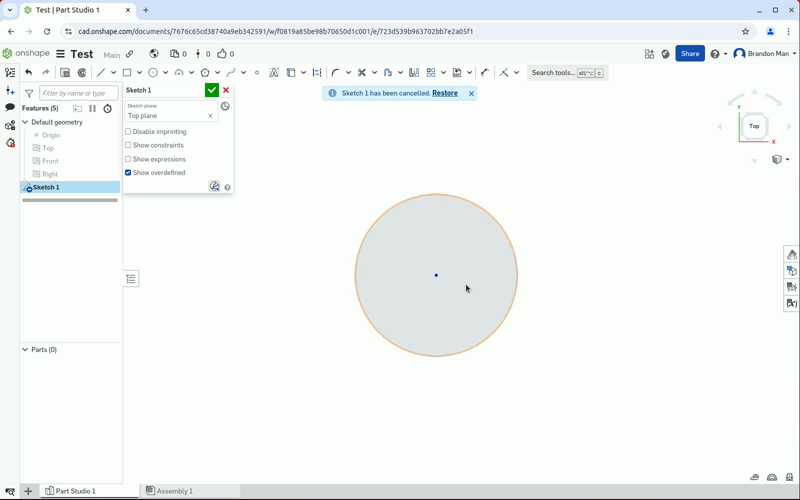
scroll(6)
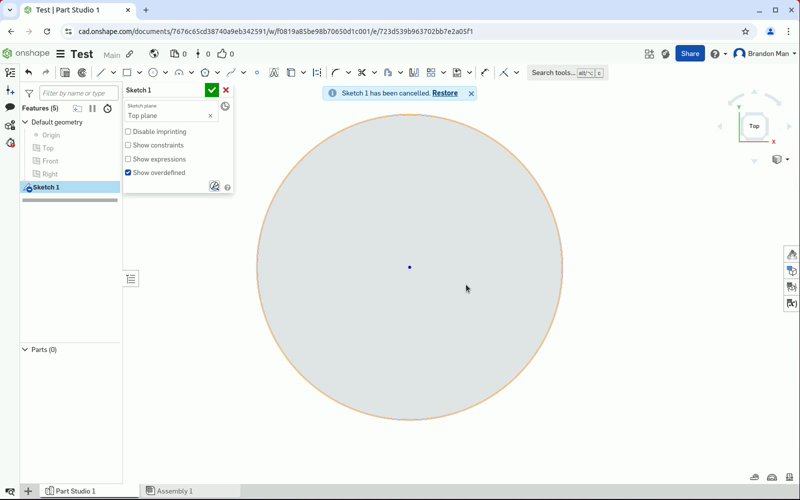
click(466, 284)
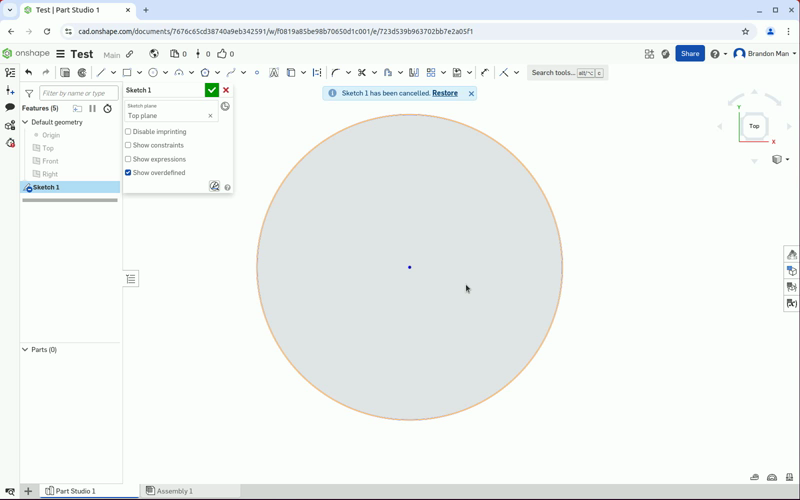
scroll(-6)
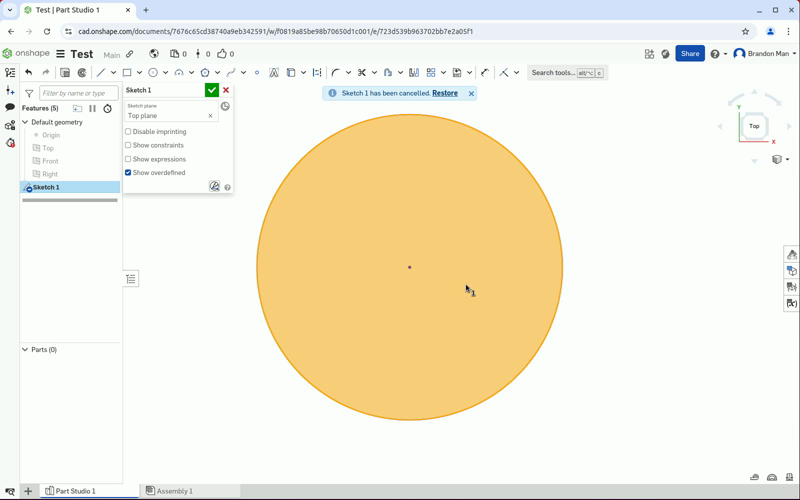
scroll(-6)
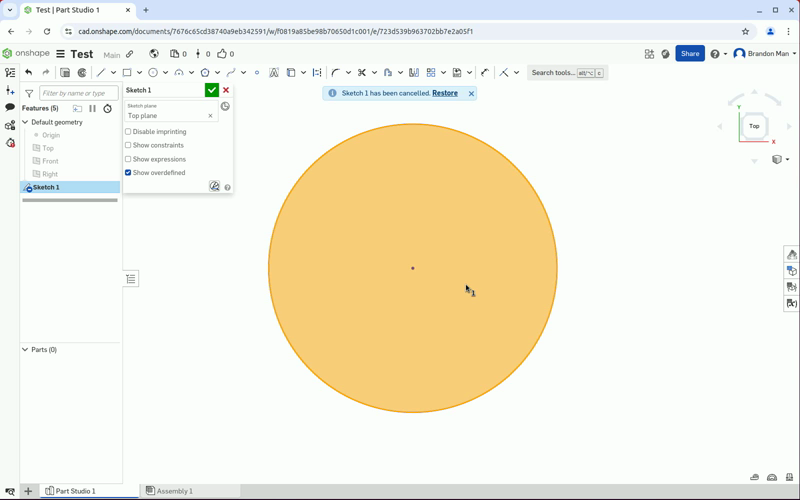
scroll(-6)
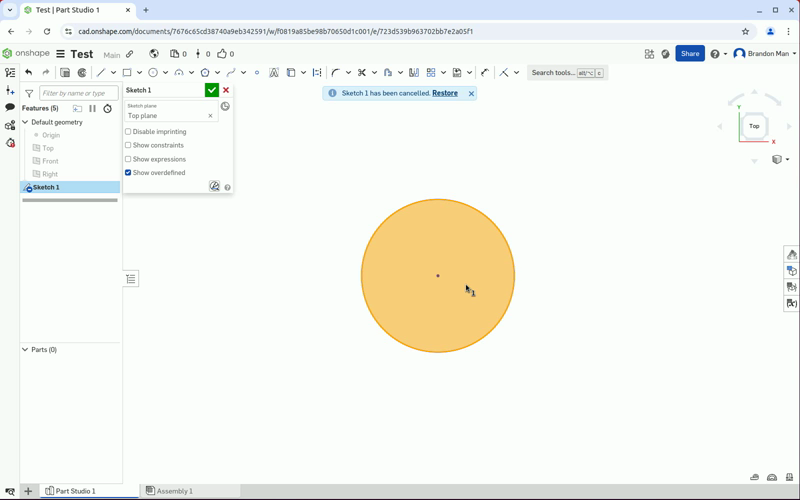
scroll(-6)
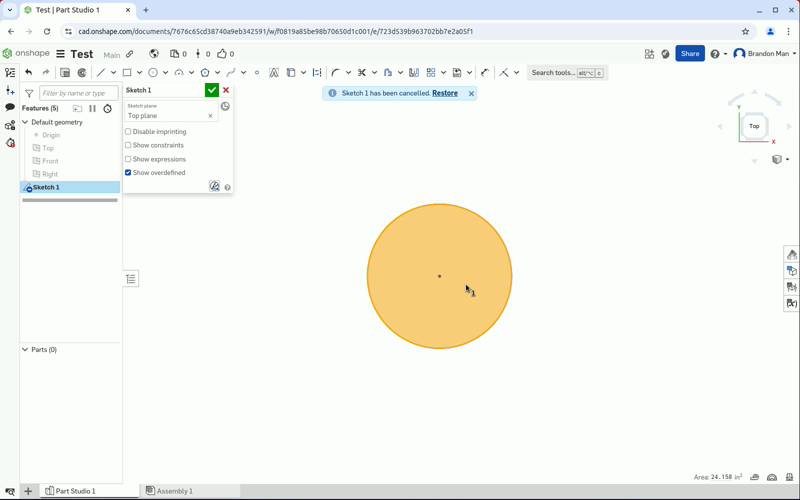
scroll(-6)
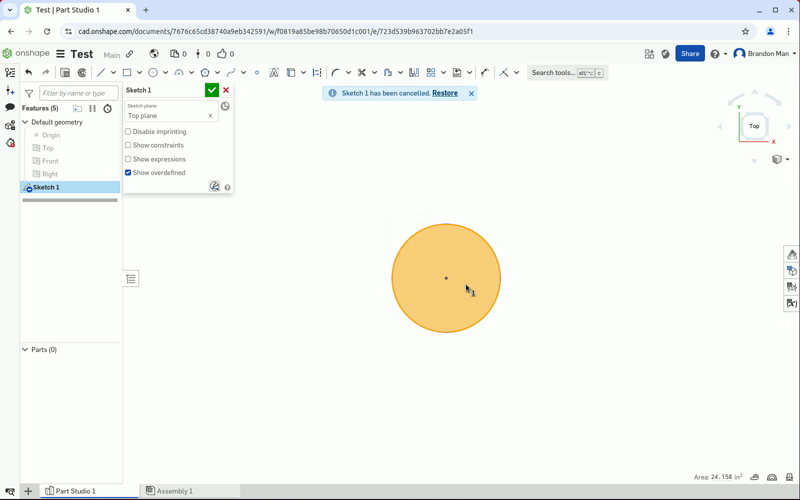
scroll(-6)
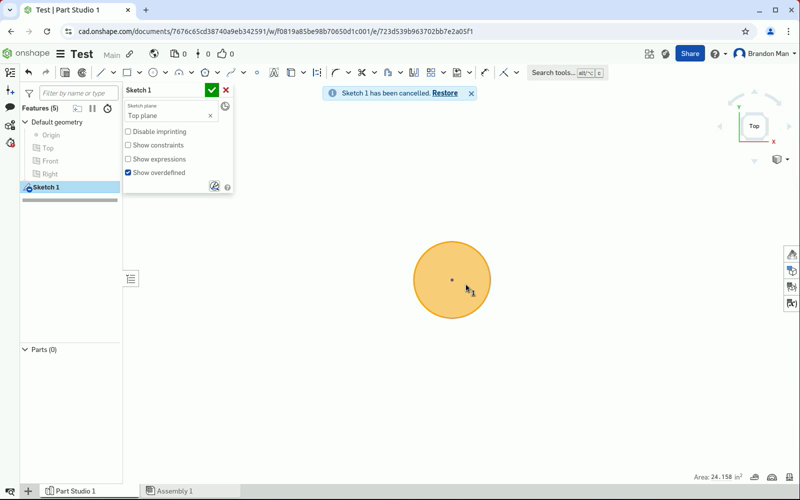
scroll(-6)
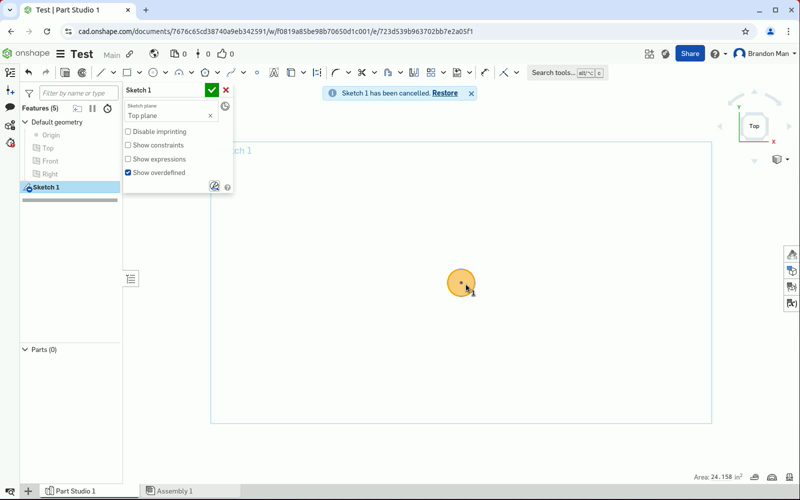
mouse_move(73, 352)
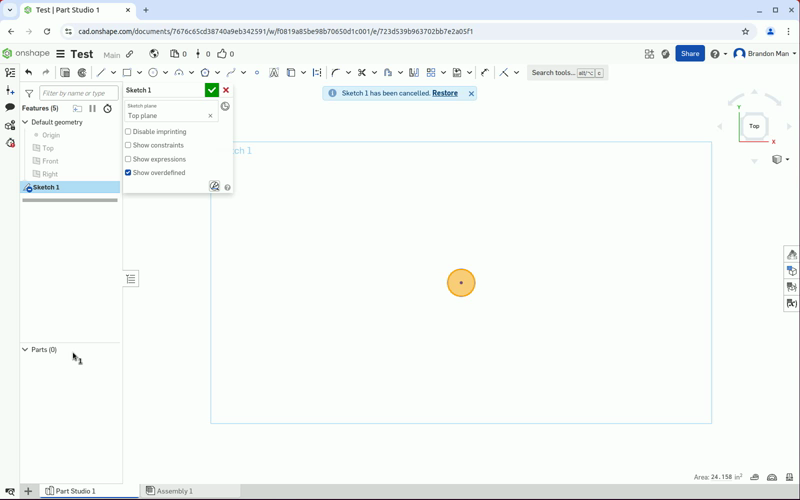
key(shift+y)
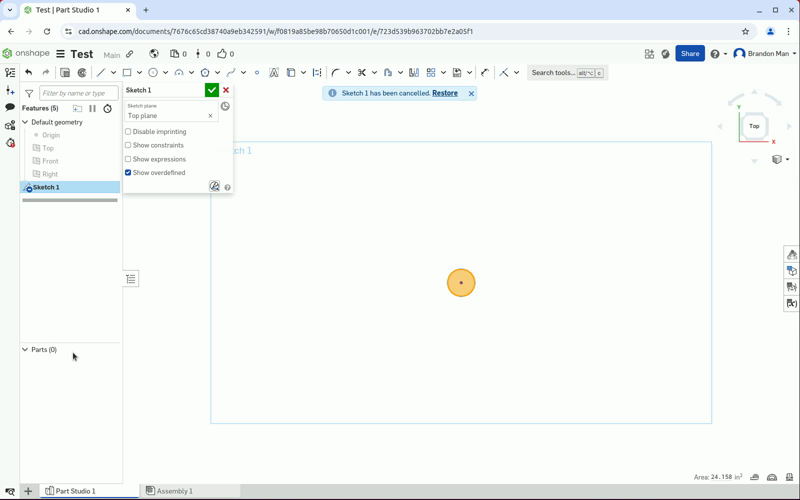
key(shift+e)
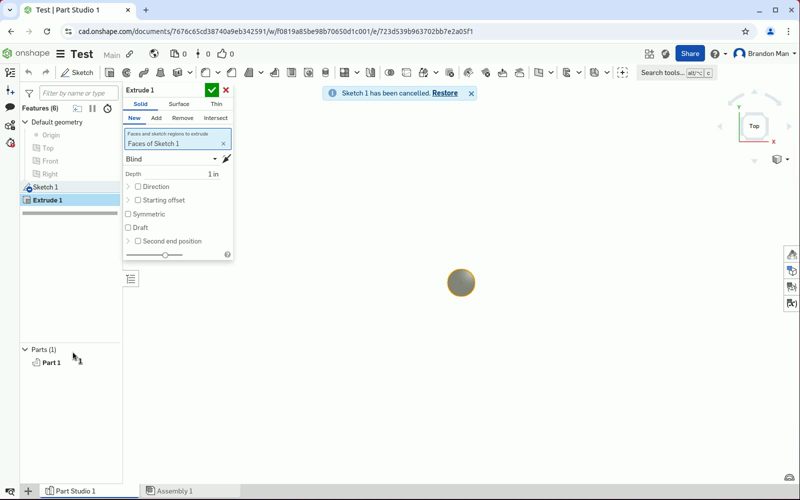
mouse_move(143, 106)
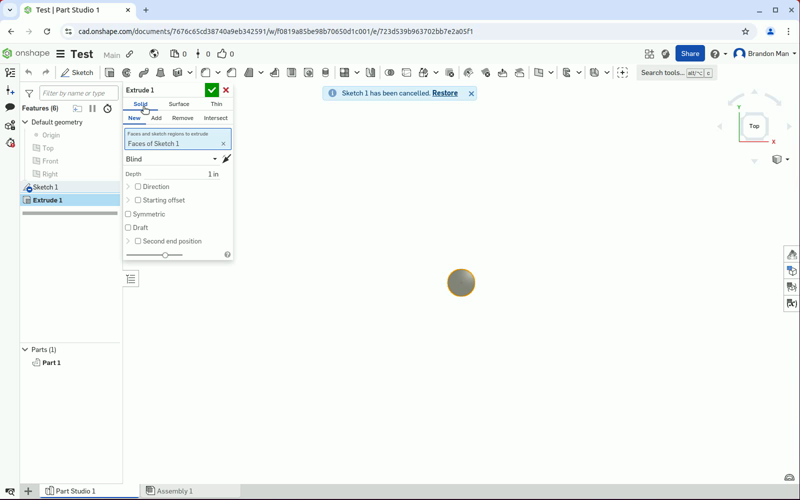
click(143, 106)
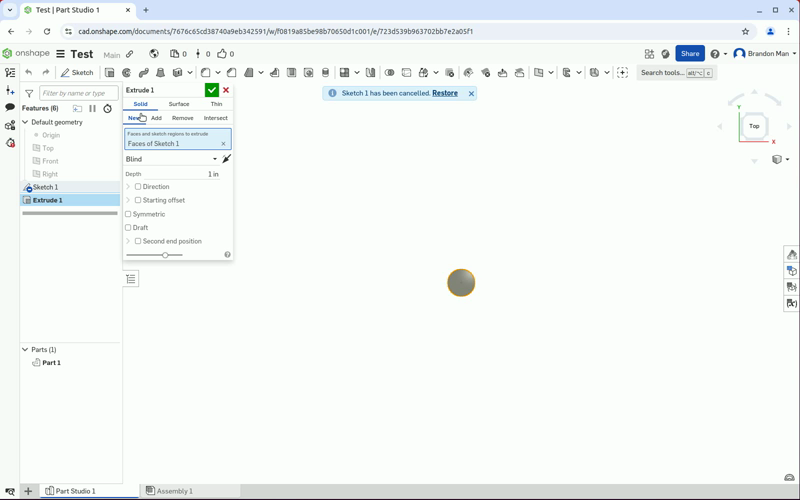
mouse_move(137, 120)
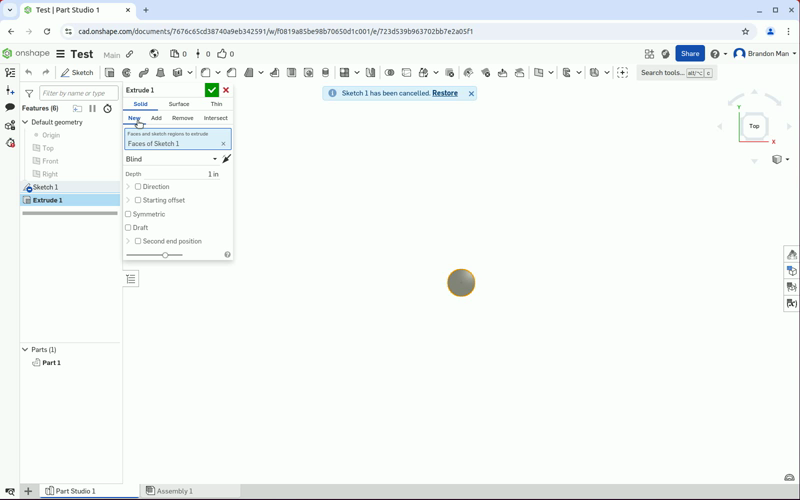
click(137, 120)
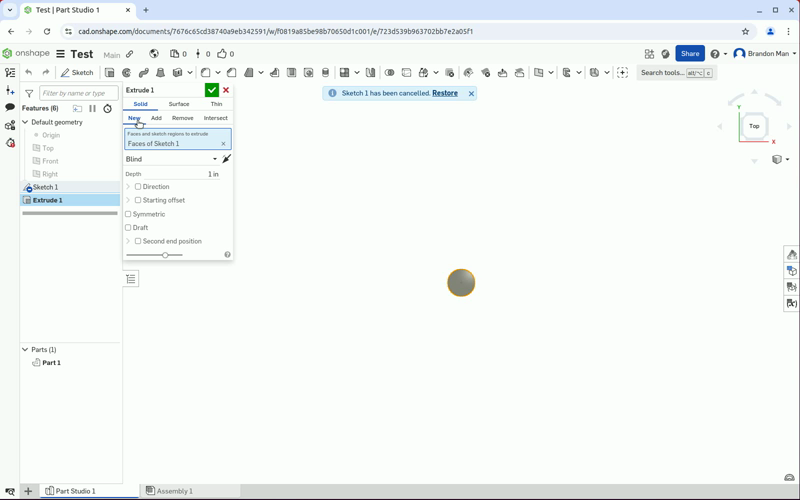
key(tab, 4)
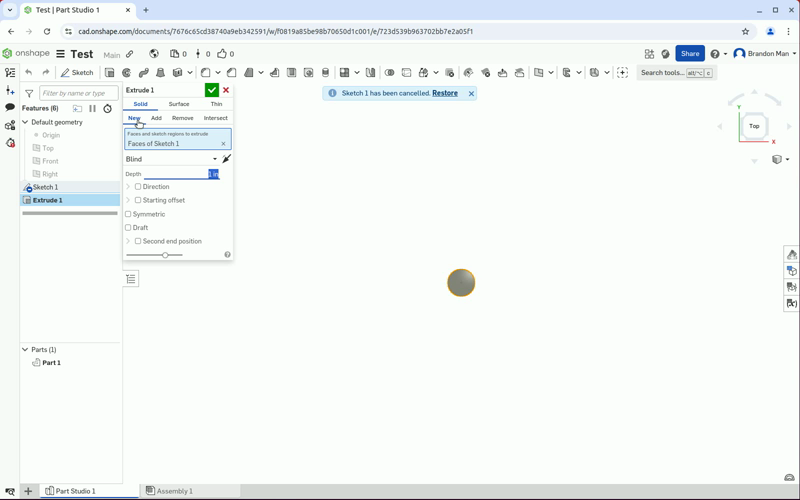
text(0.722)
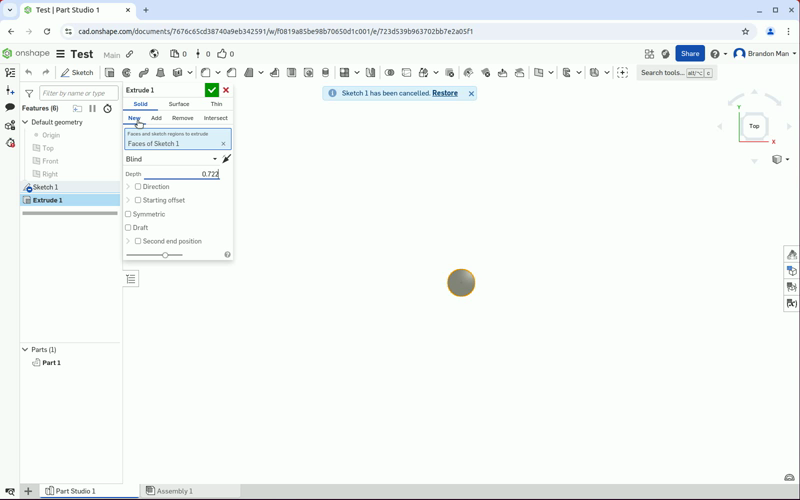
key(enter)
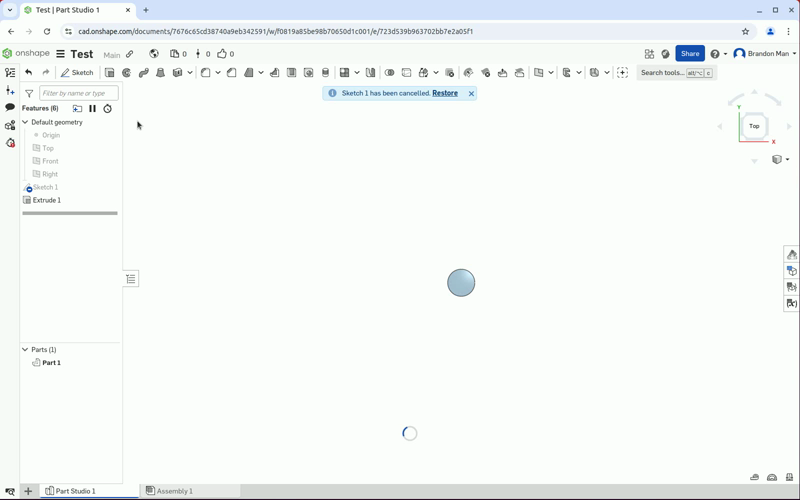
key(shift+h)
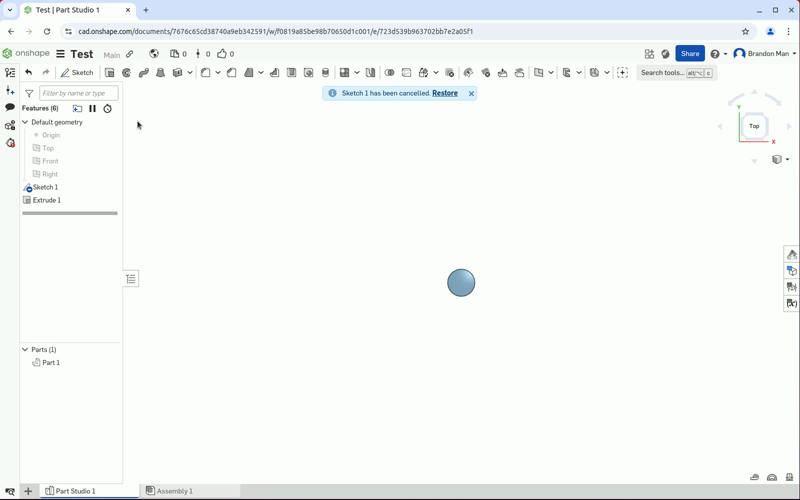
key(shift+h)
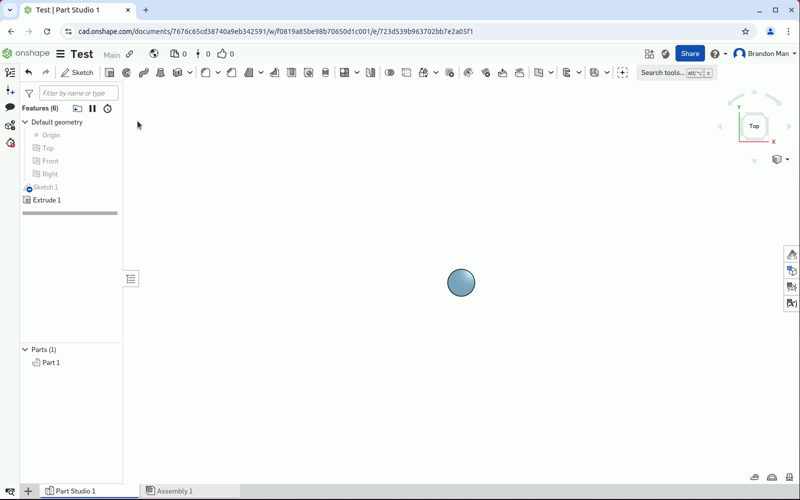
mouse_move(73, 189)
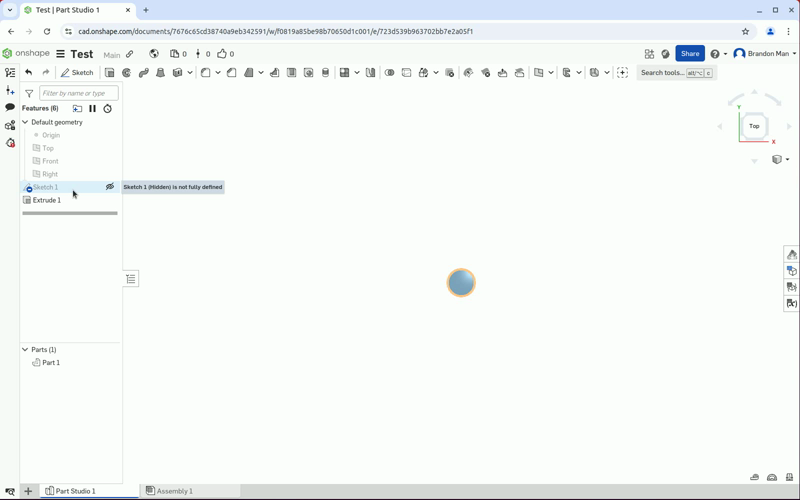
click(73, 189)
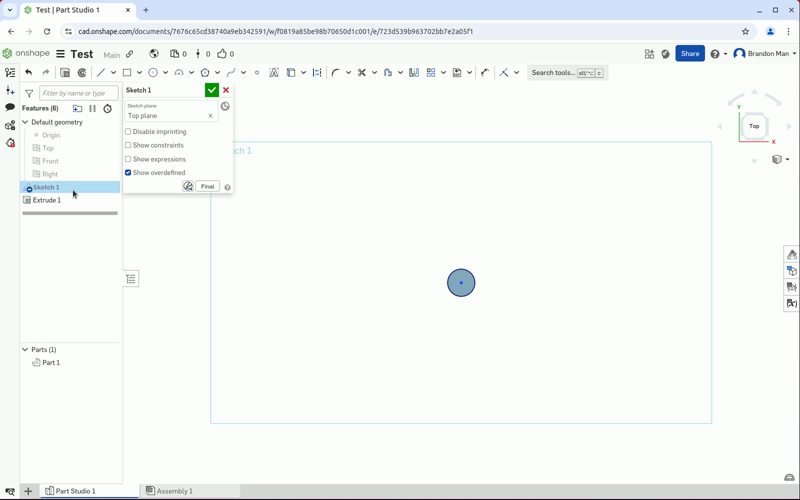
mouse_move(229, 92)
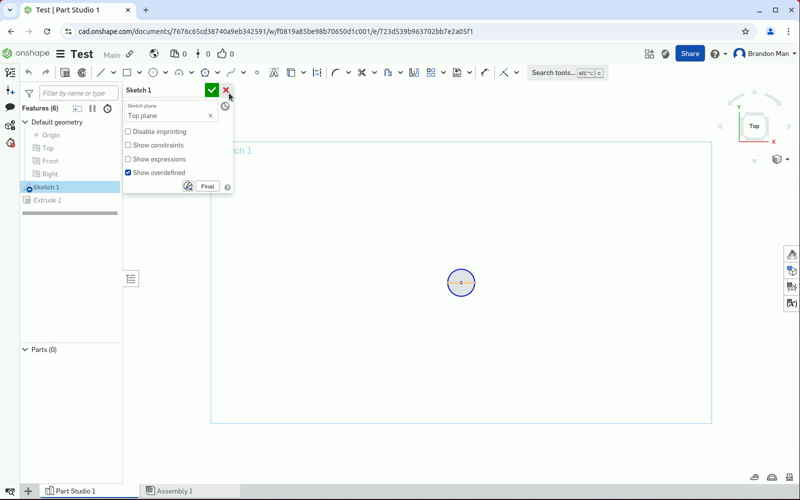
click(229, 92)
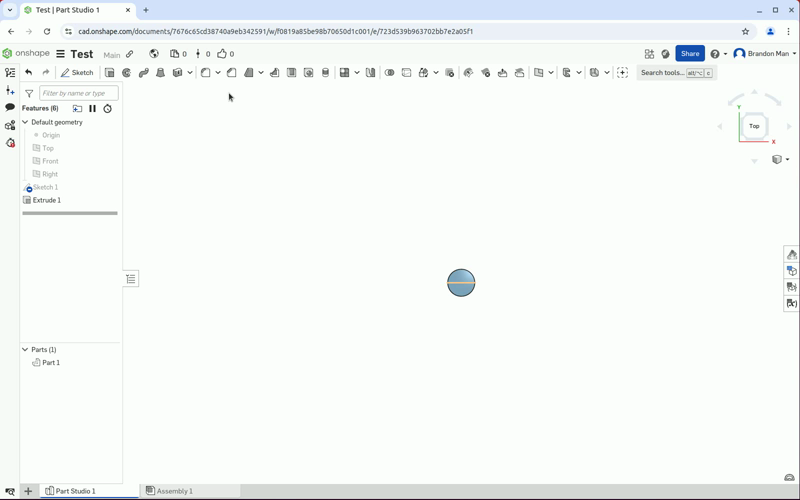
mouse_move(541, 75)
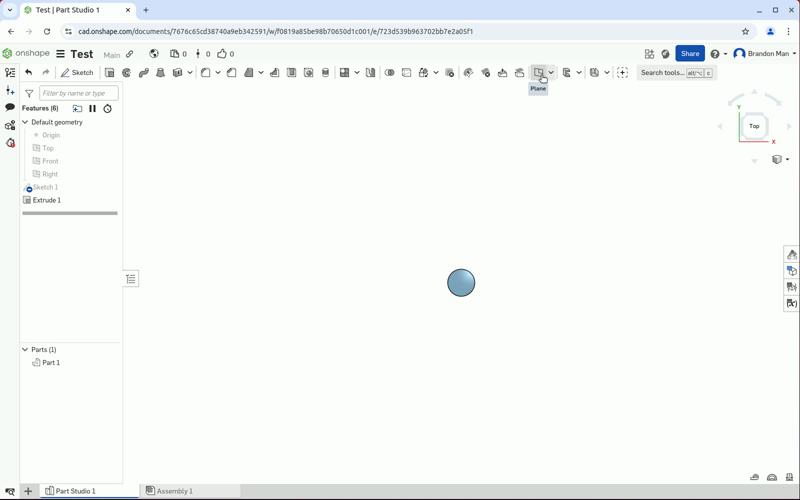
click(541, 75)
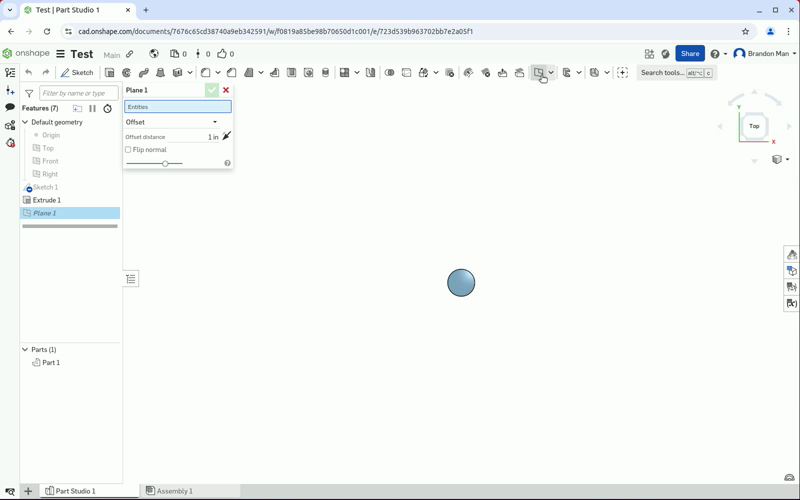
mouse_move(73, 150)
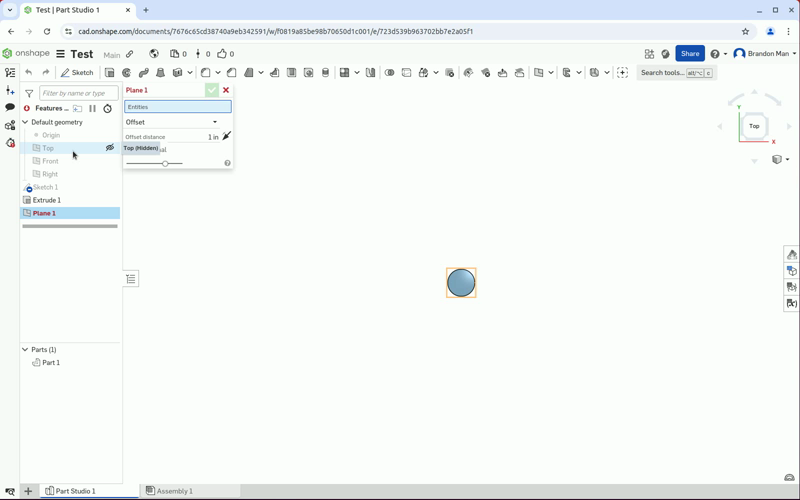
click(73, 150)
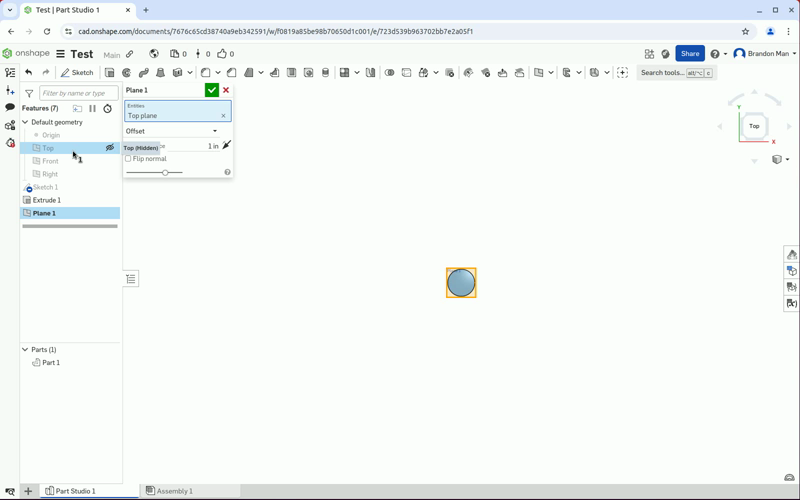
key(tab, 2)
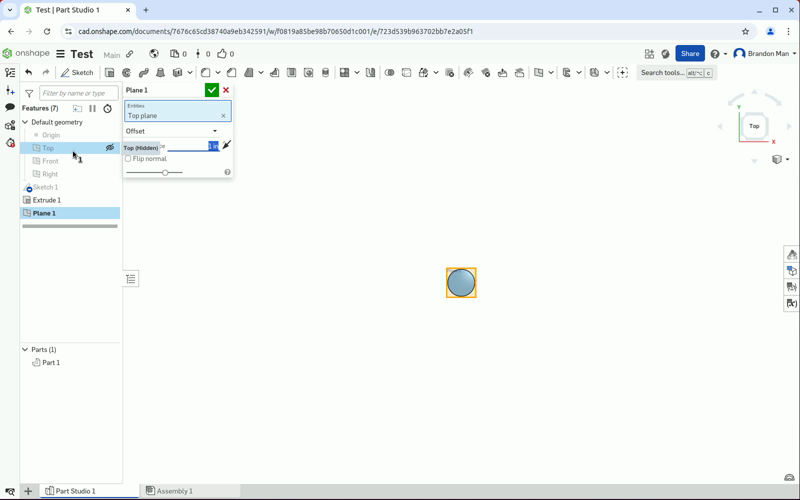
text(0.709)
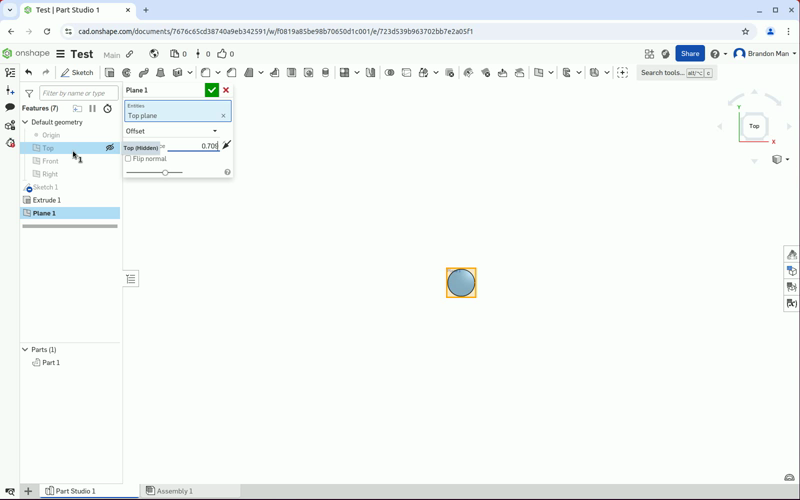
key(enter, 2)
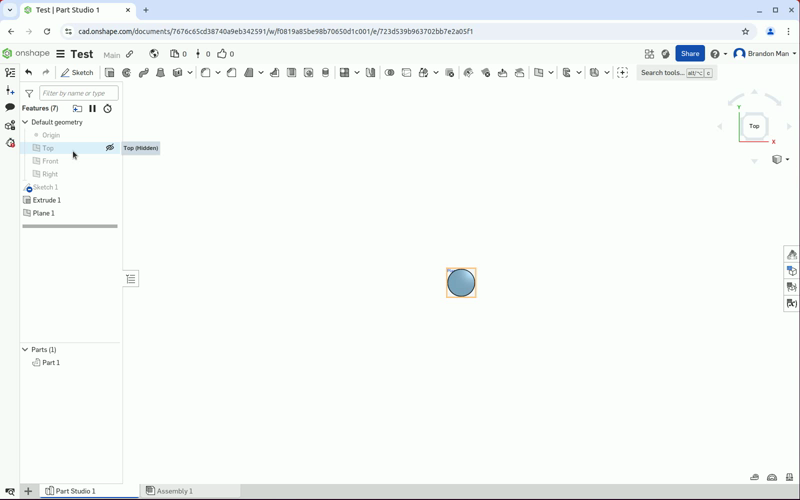
key(shift+s)
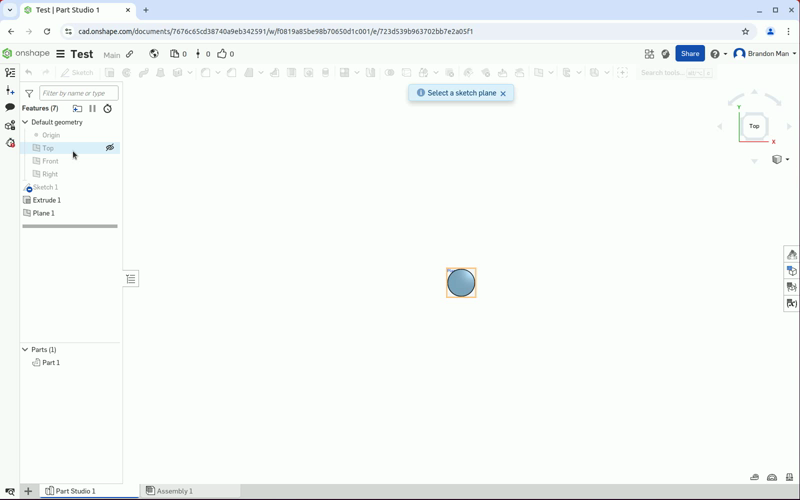
mouse_move(73, 215)
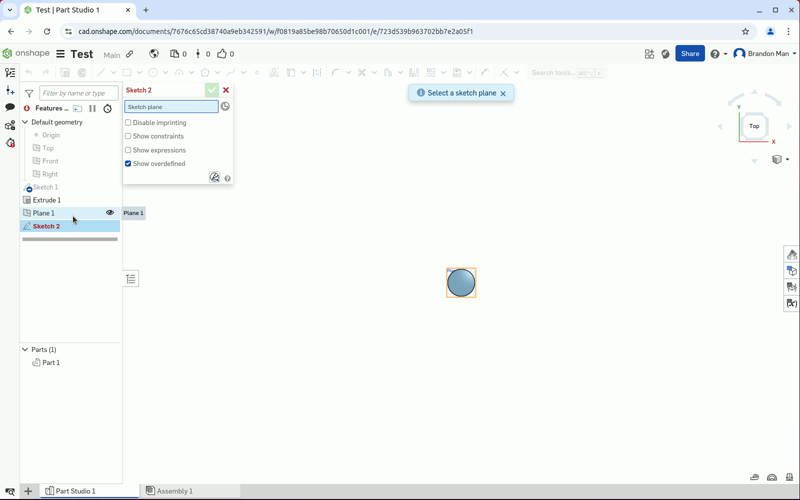
click(73, 215)
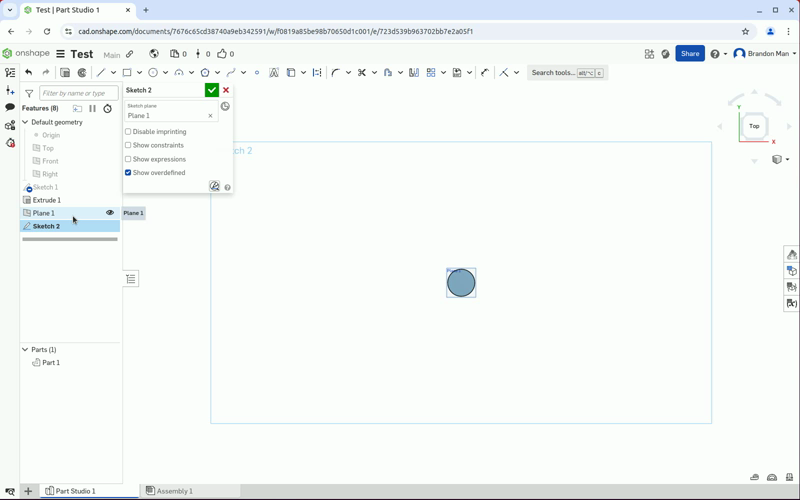
mouse_move(73, 352)
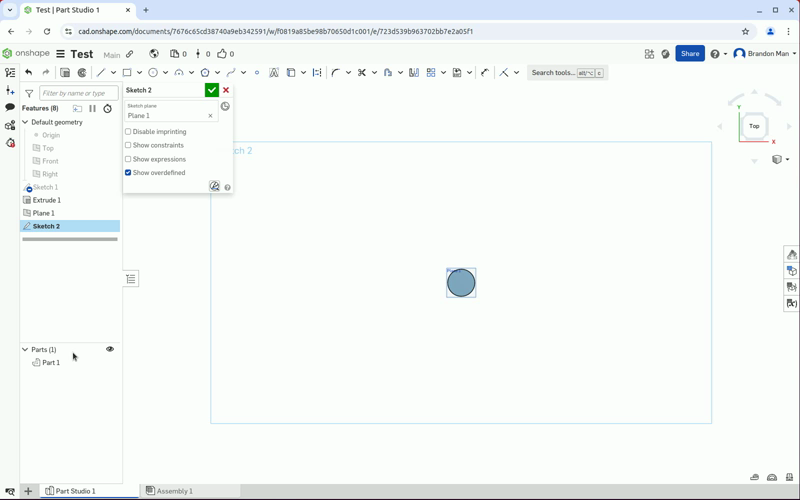
key(y)
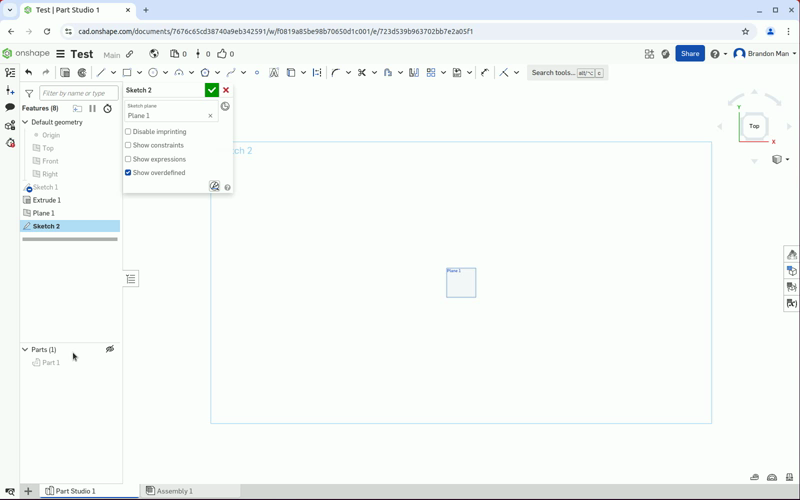
key(c)
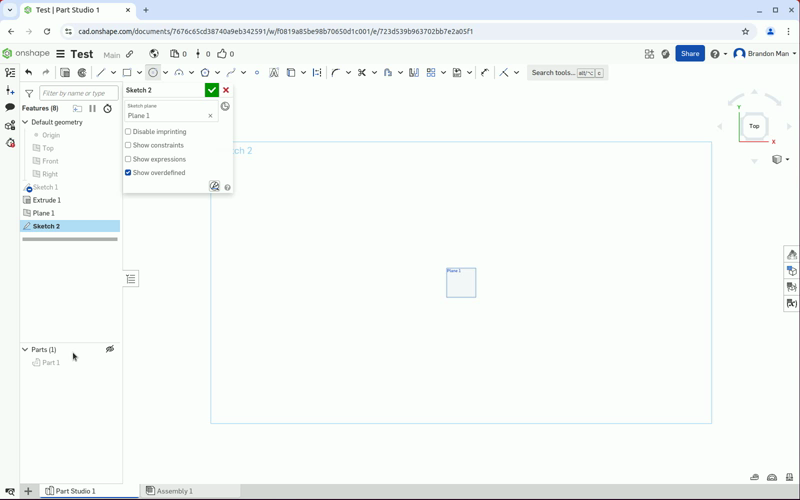
key_down(shift)
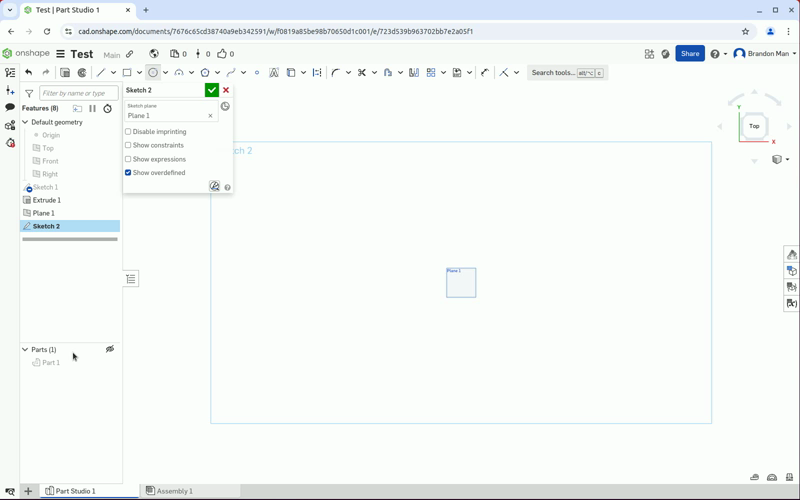
mouse_move(461, 282)
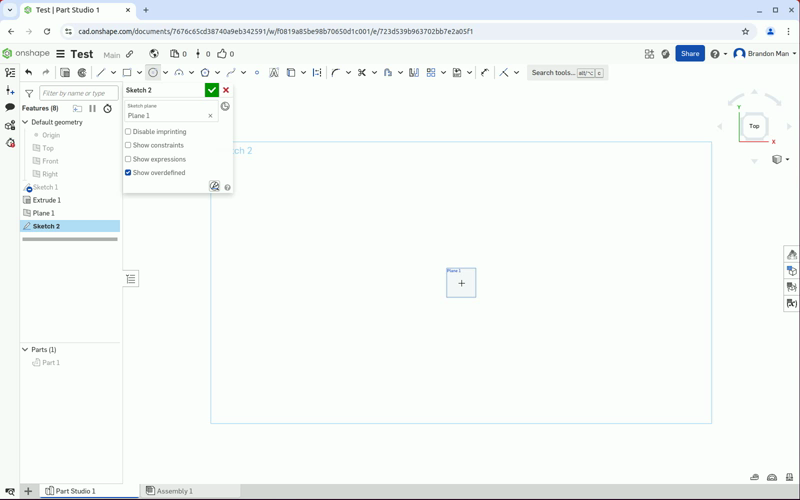
click(461, 282)
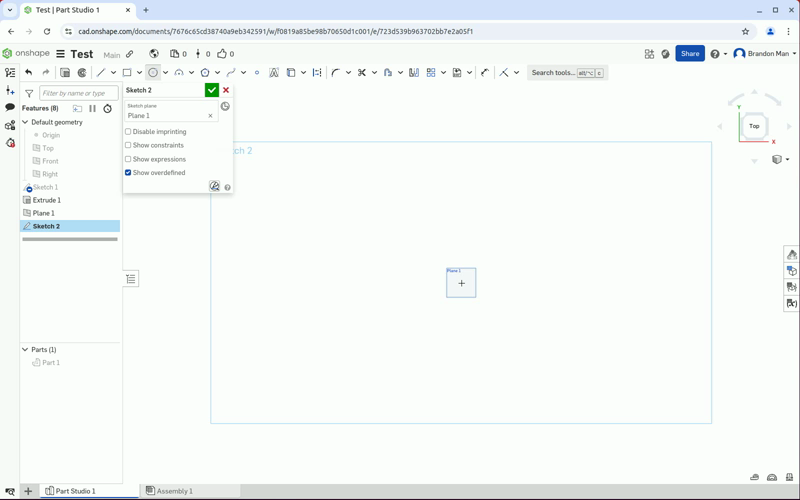
key_up(shift)
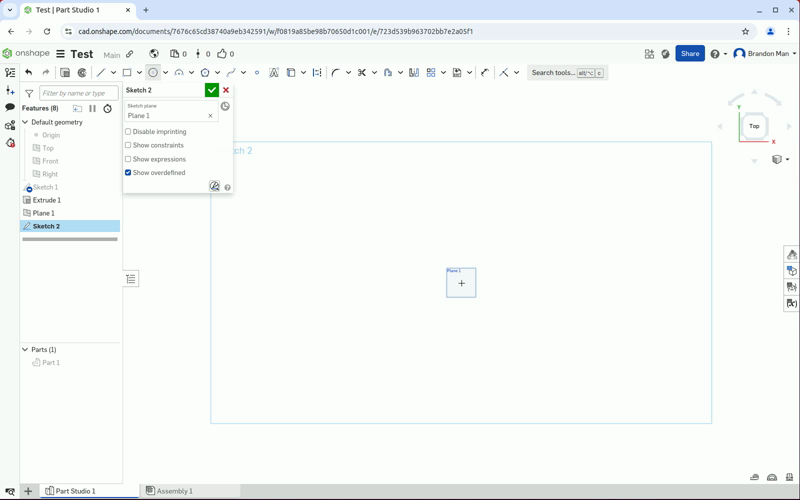
mouse_move(467, 282)
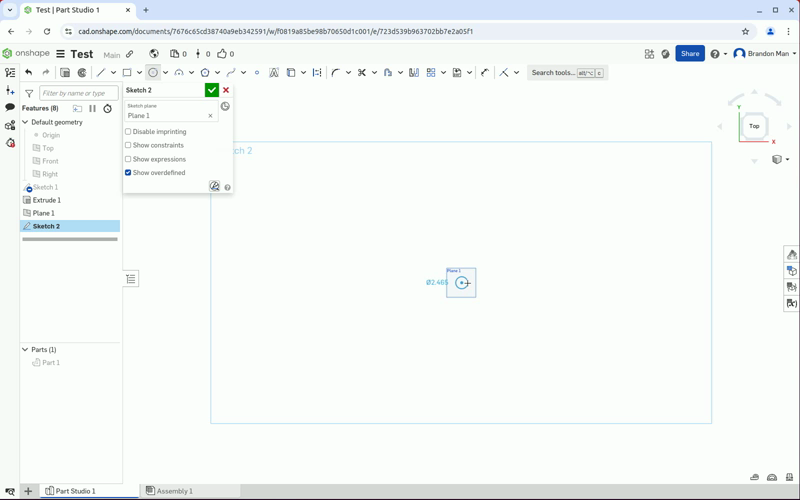
click(467, 282)
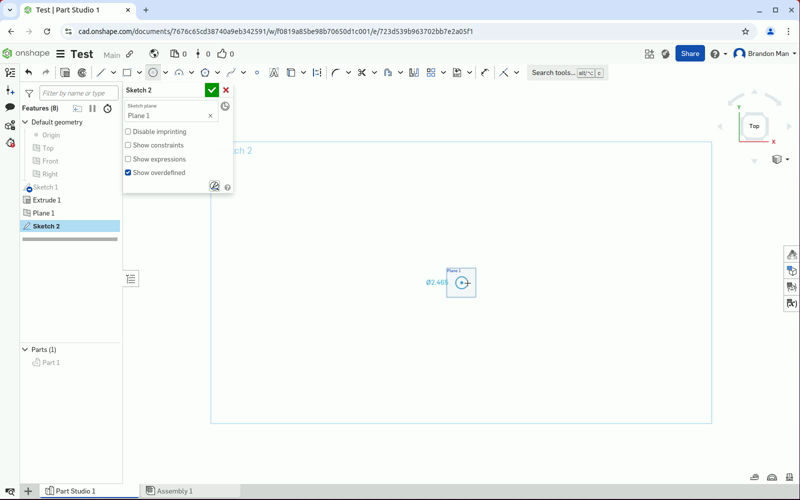
key(esc)
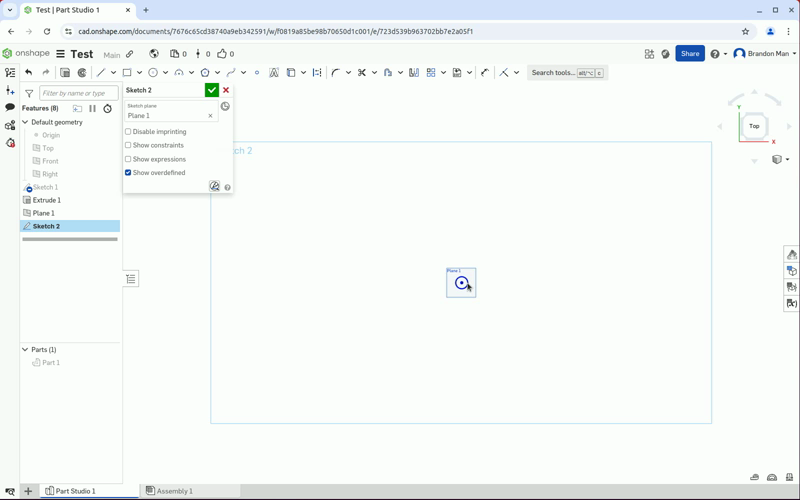
mouse_move(462, 277)
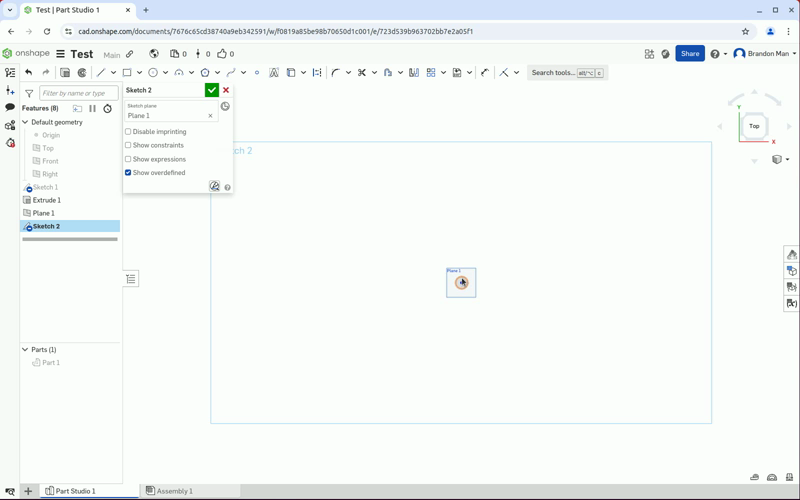
scroll(6)
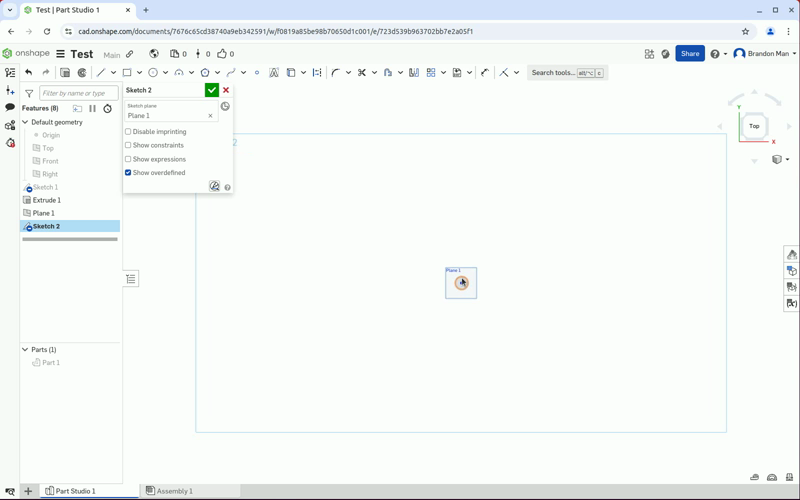
scroll(6)
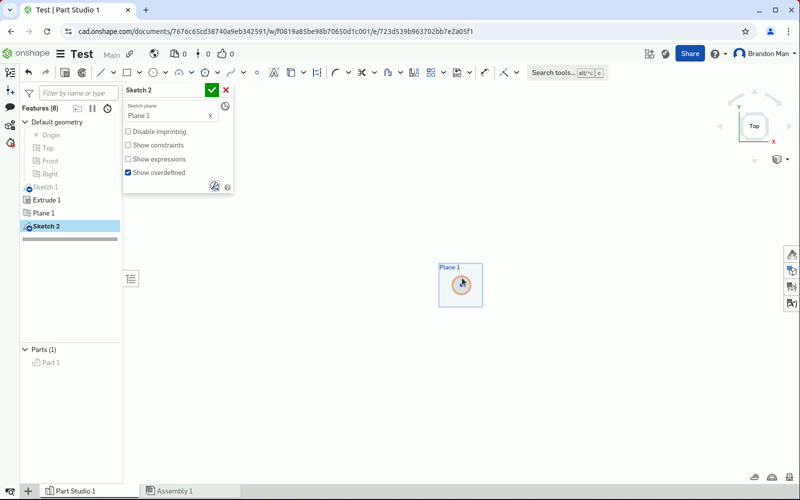
scroll(6)
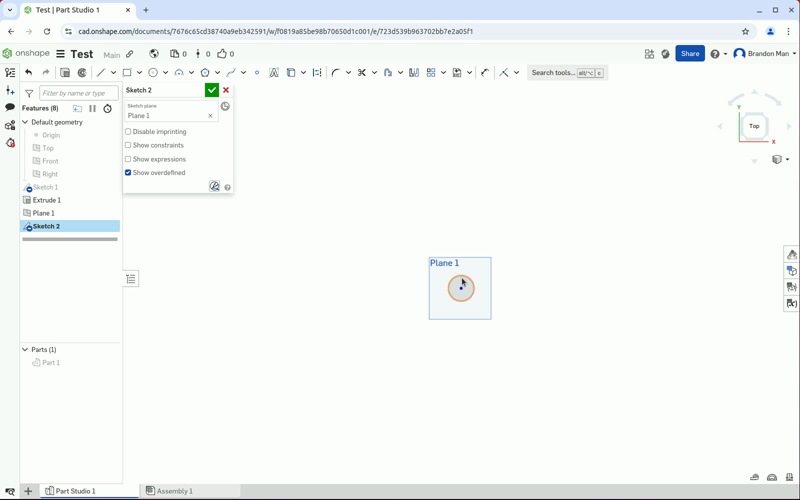
scroll(6)
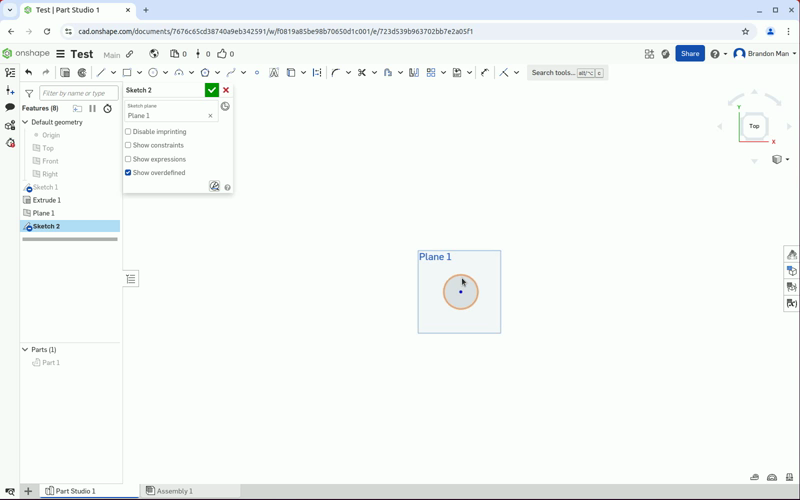
scroll(6)
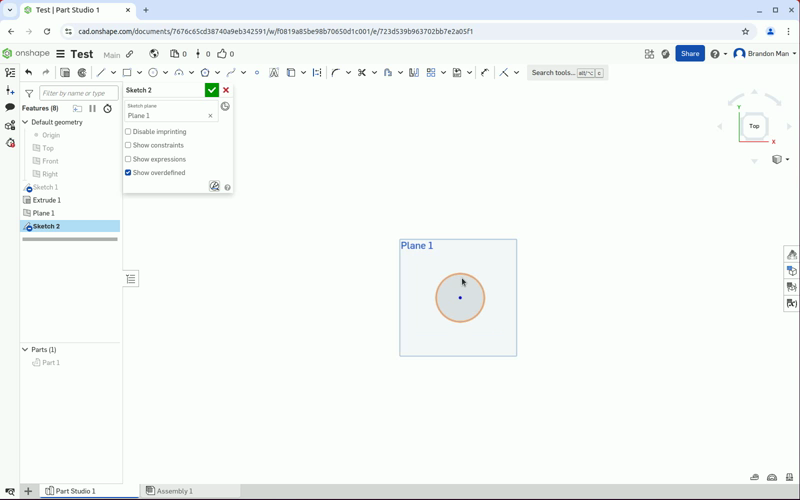
scroll(6)
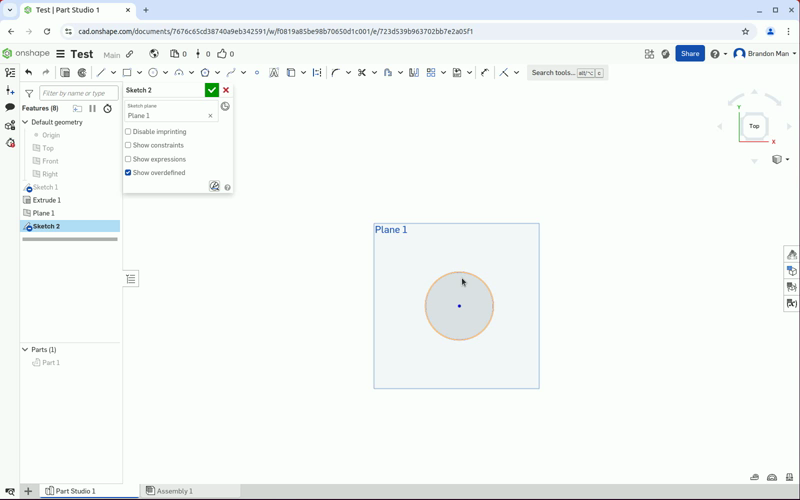
scroll(6)
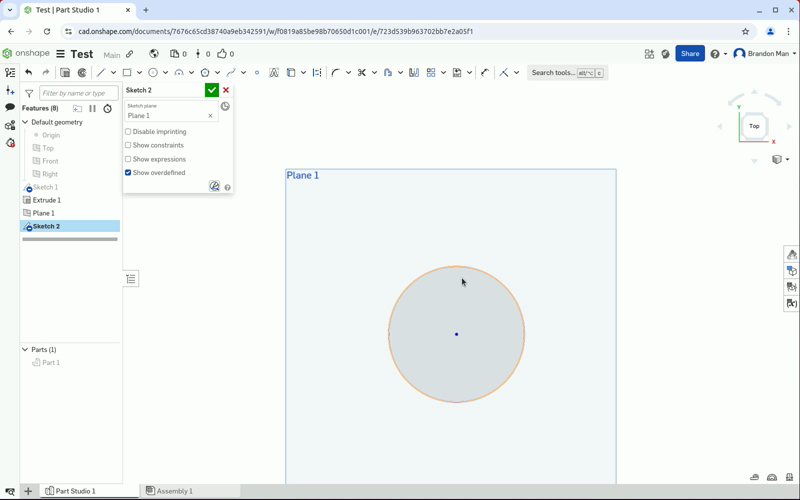
click(462, 277)
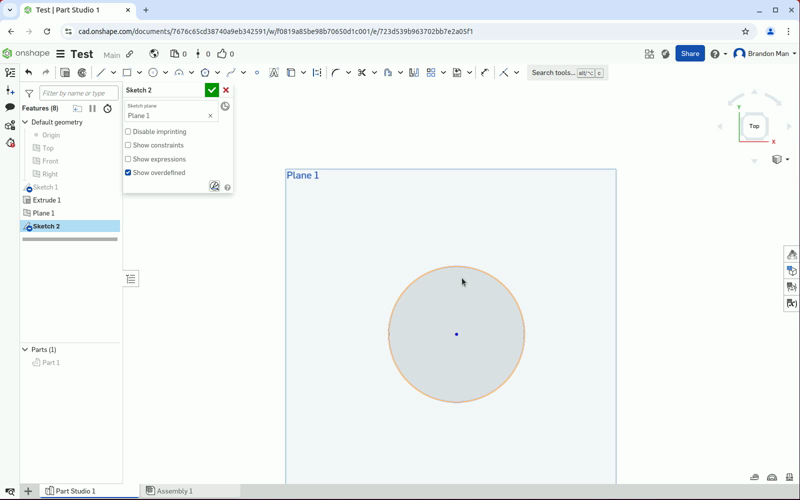
scroll(-6)
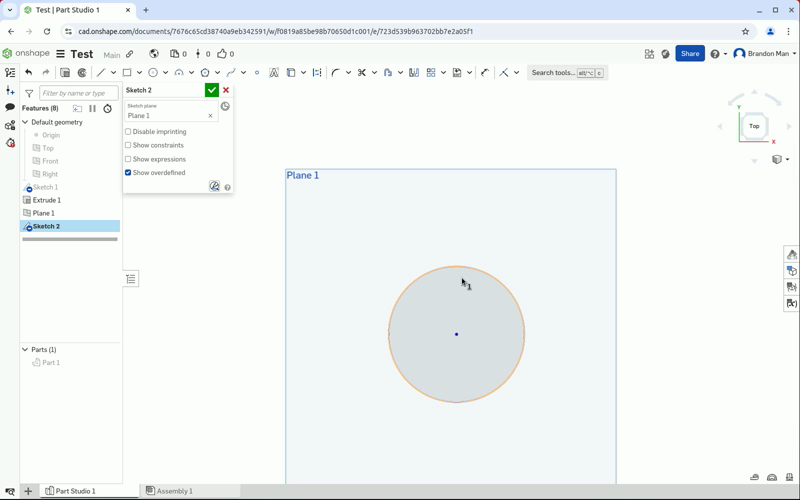
scroll(-6)
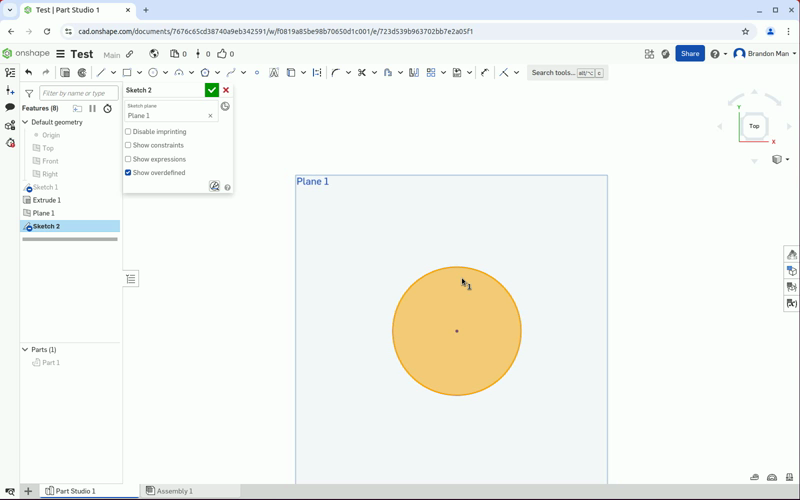
scroll(-6)
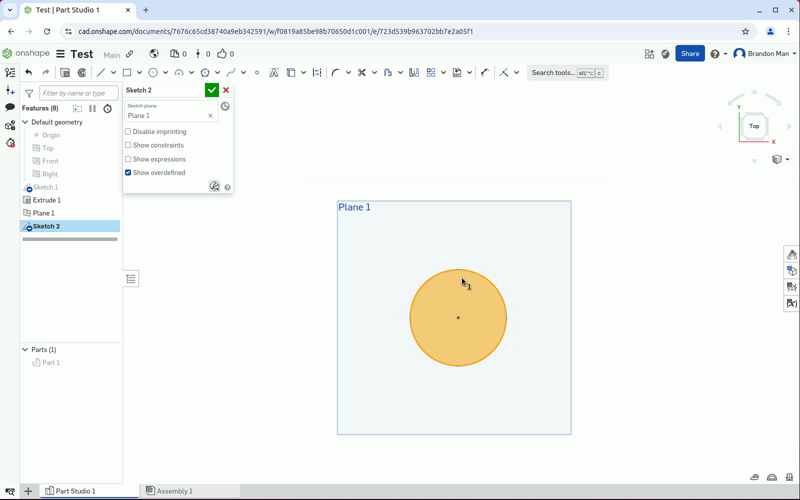
scroll(-6)
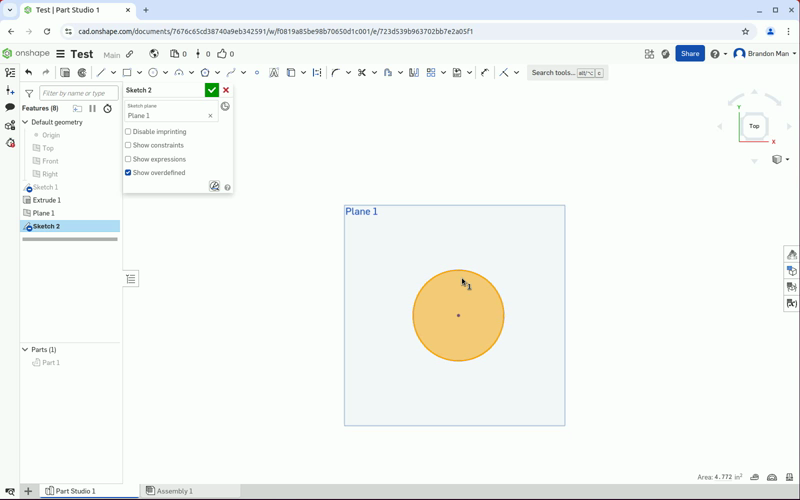
scroll(-6)
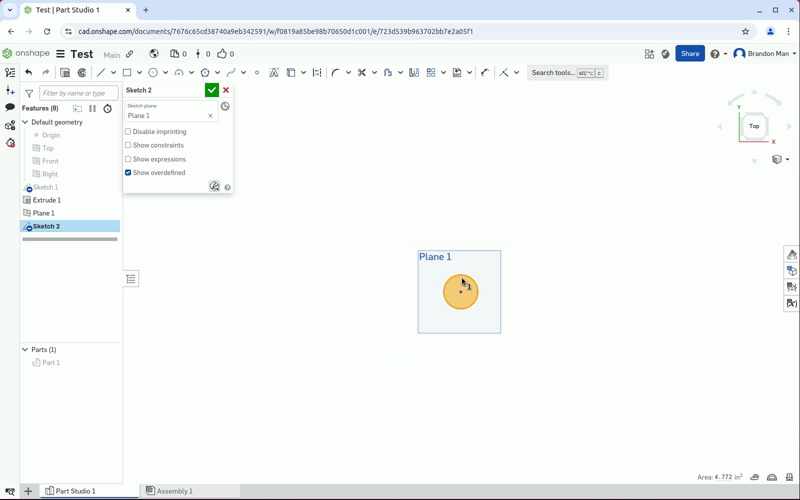
scroll(-6)
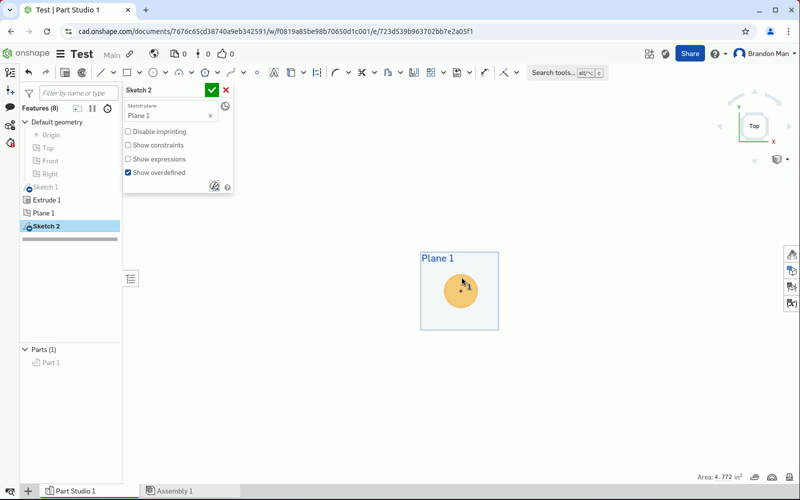
scroll(-6)
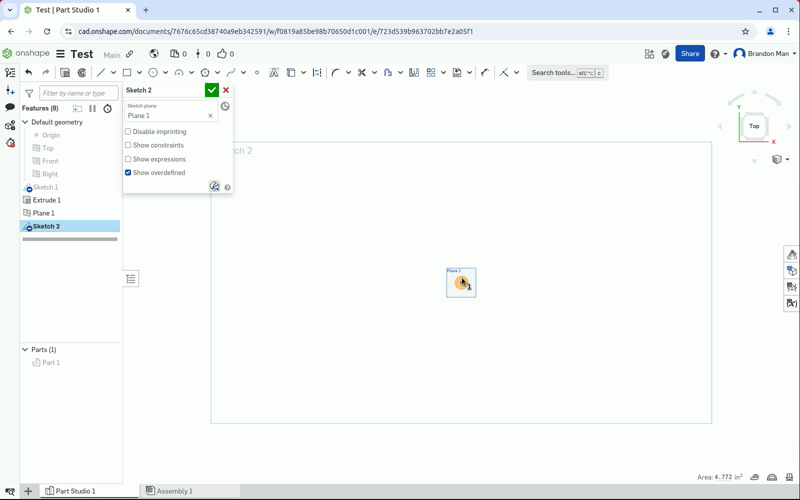
mouse_move(73, 352)
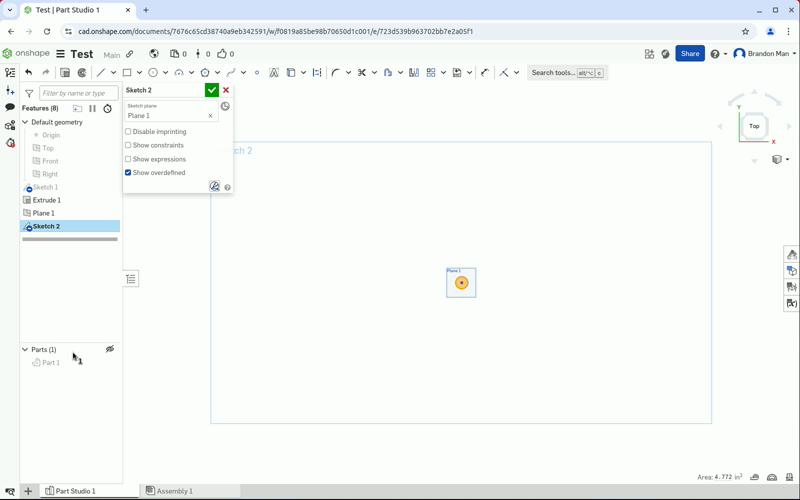
key(shift+y)
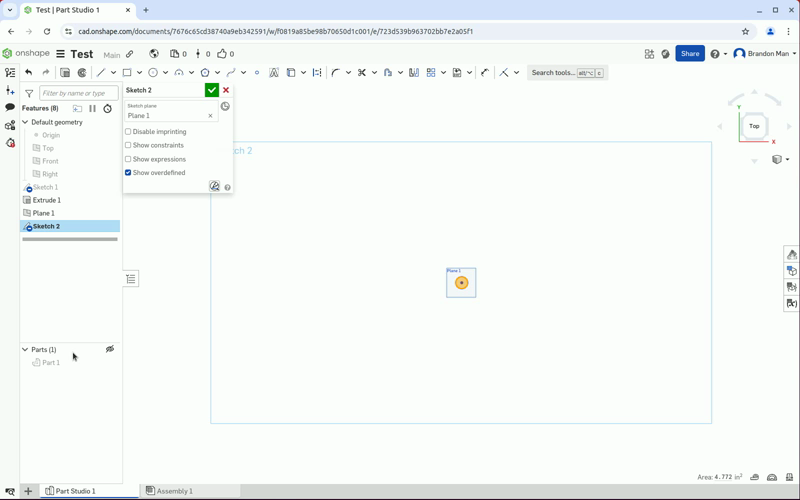
key(shift+e)
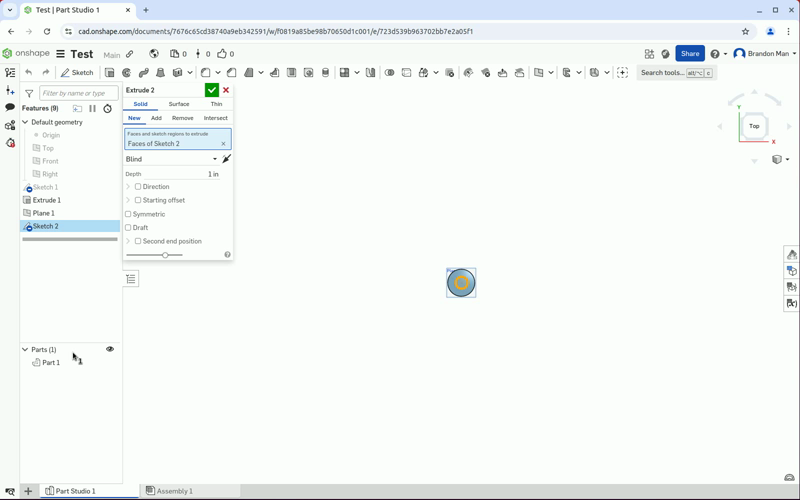
mouse_move(143, 106)
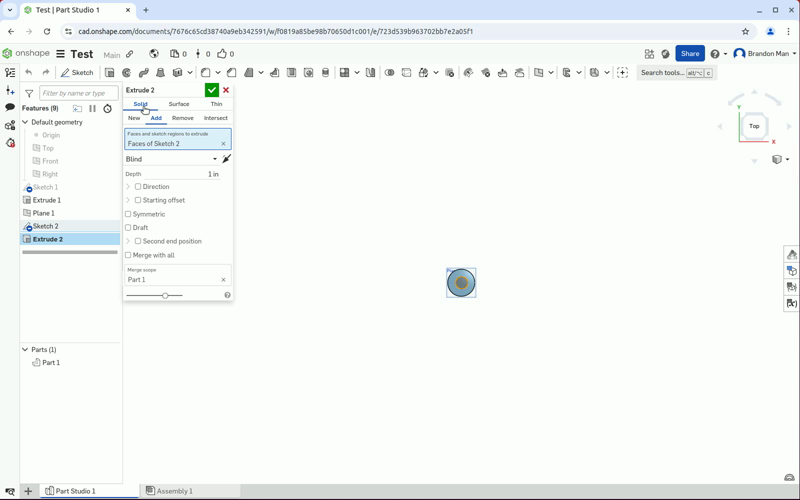
click(143, 106)
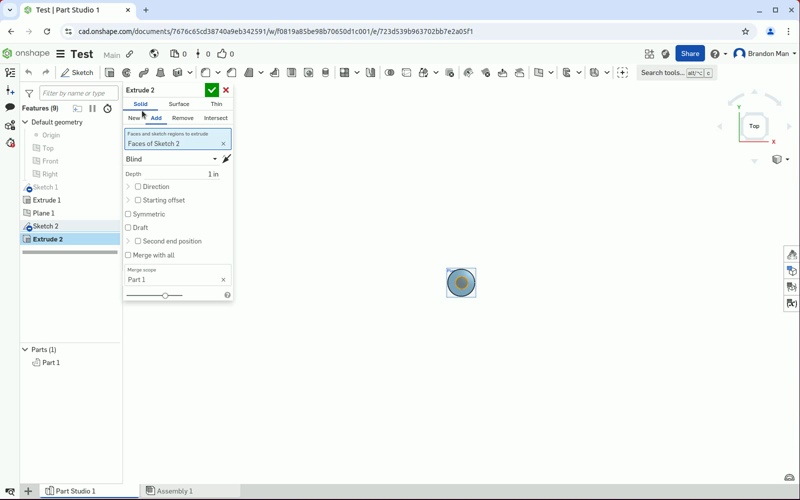
mouse_move(137, 120)
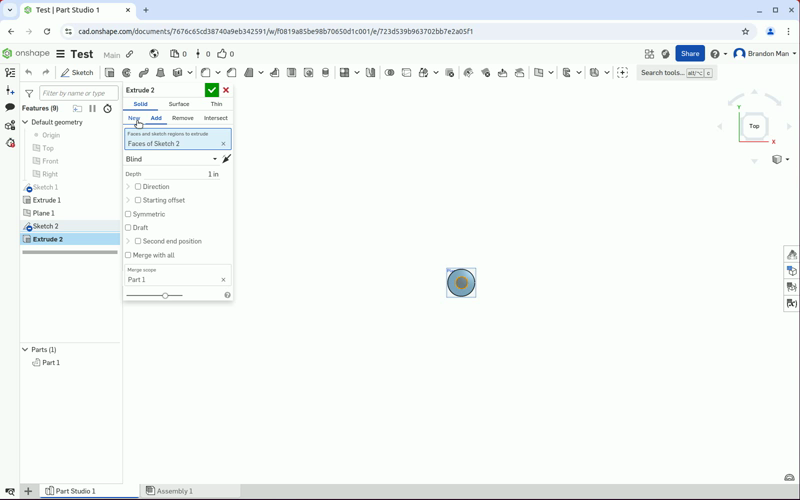
click(137, 120)
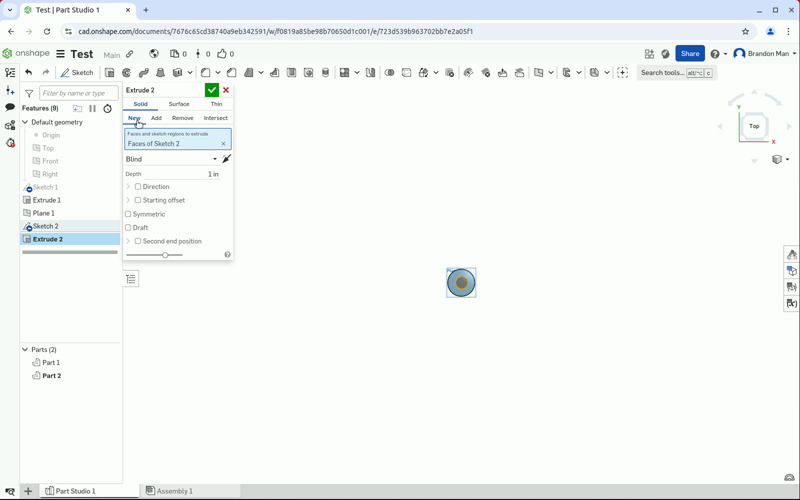
key(tab, 4)
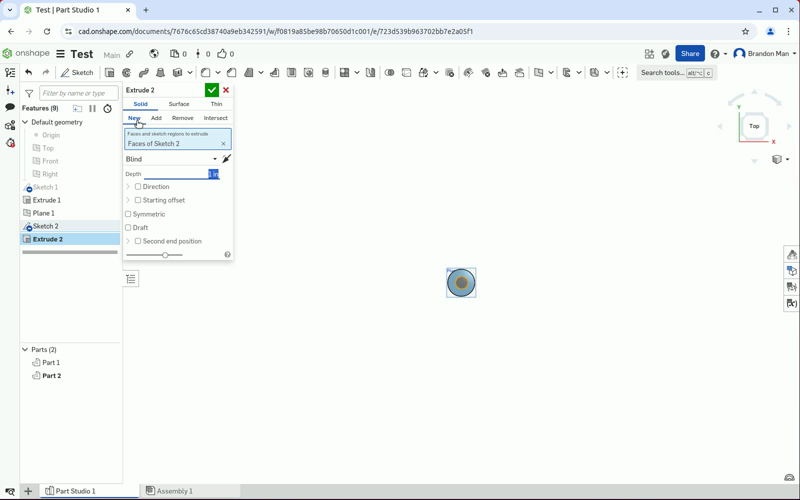
text(22.386)
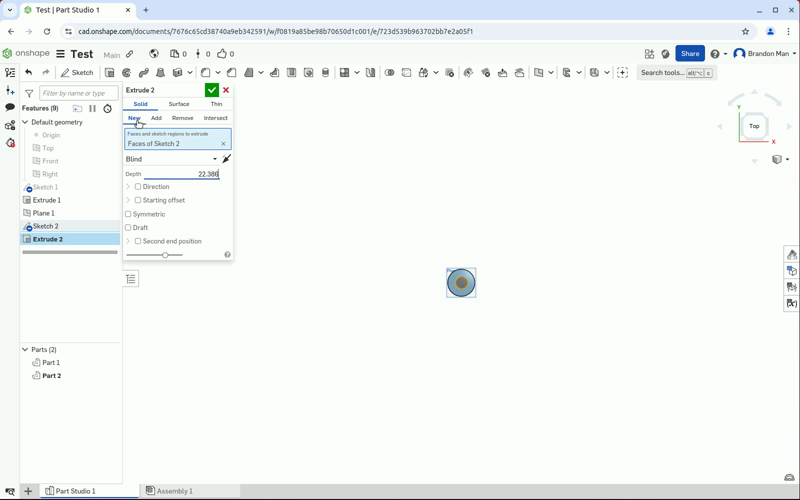
key(enter)
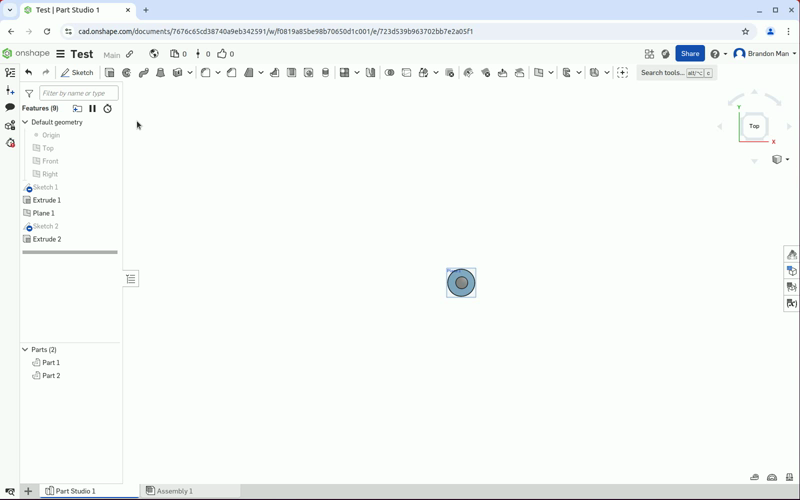
key(shift+h)
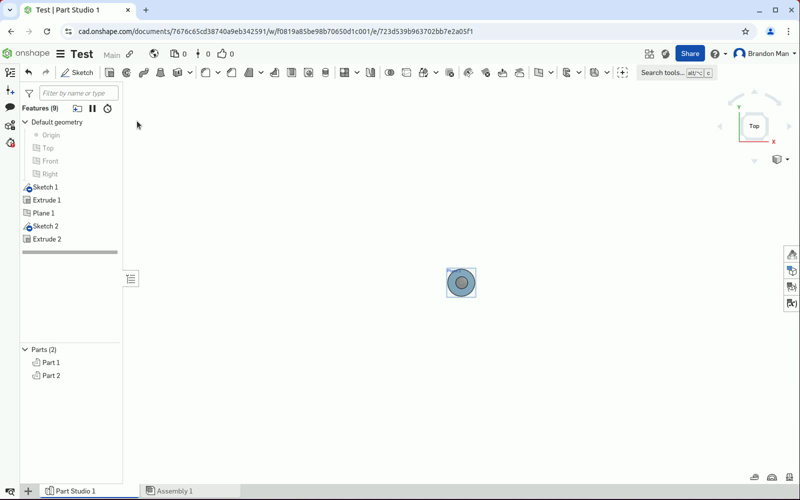
key(shift+h)
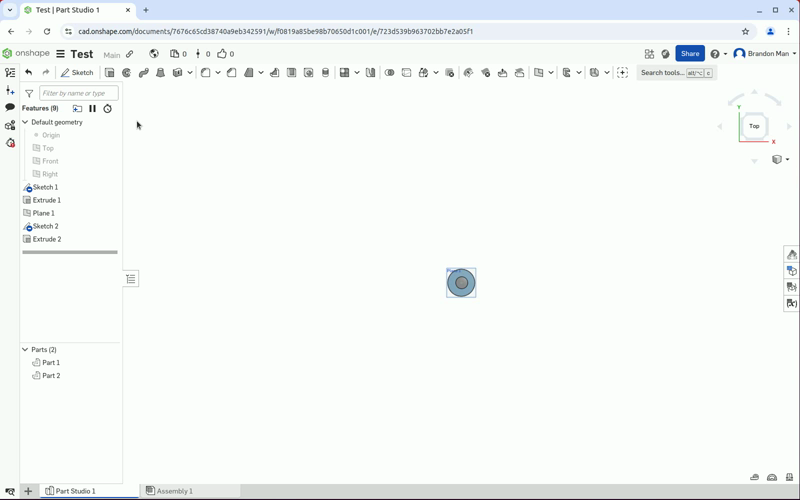
key(shift+7)
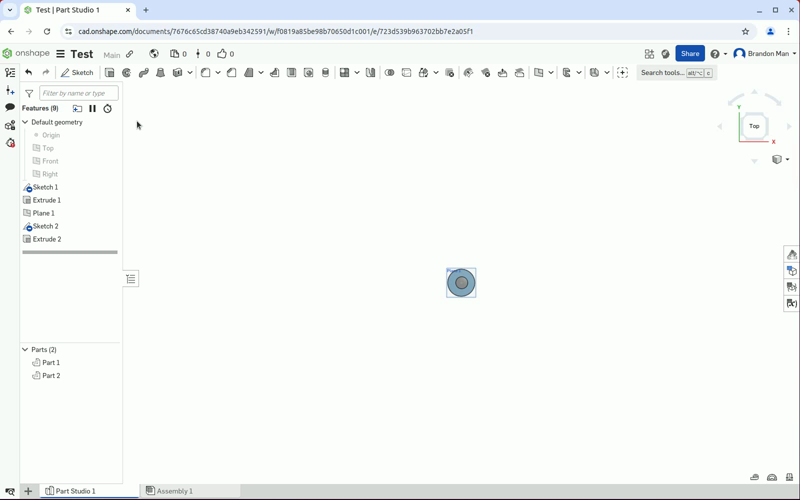
key(up, 3)
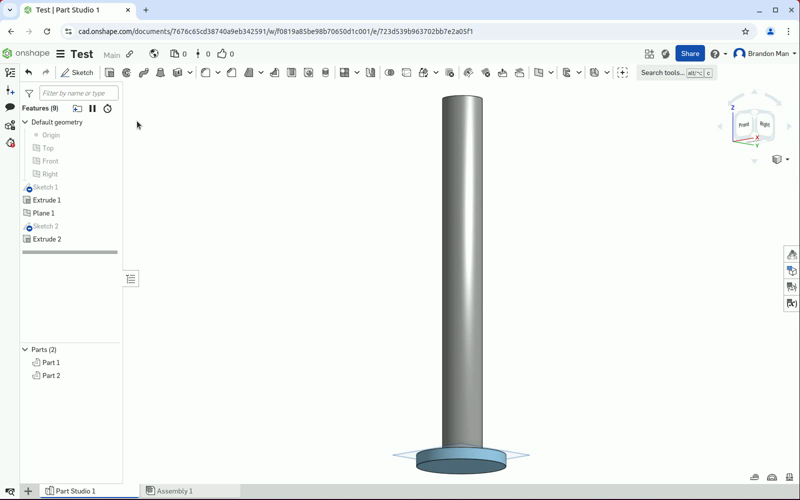
key(left, 3)
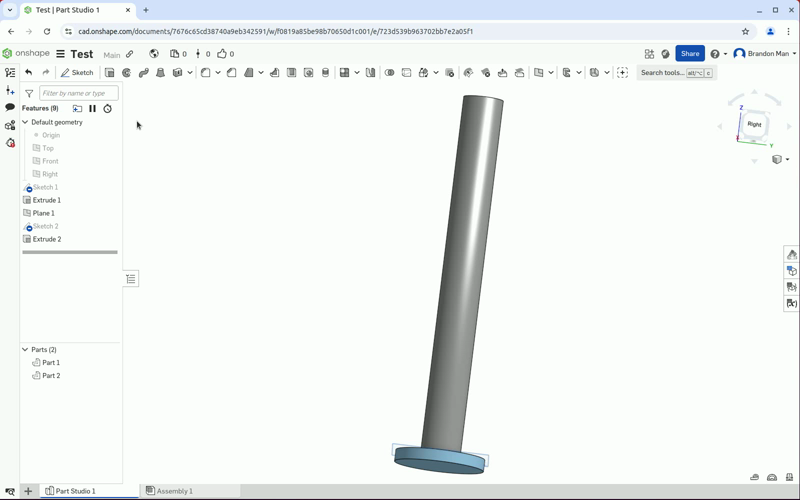
key(right, 3)
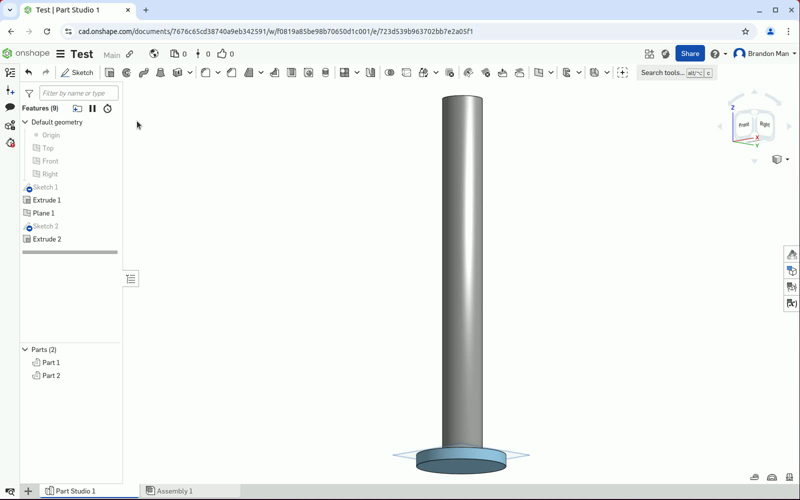
key(down, 3)
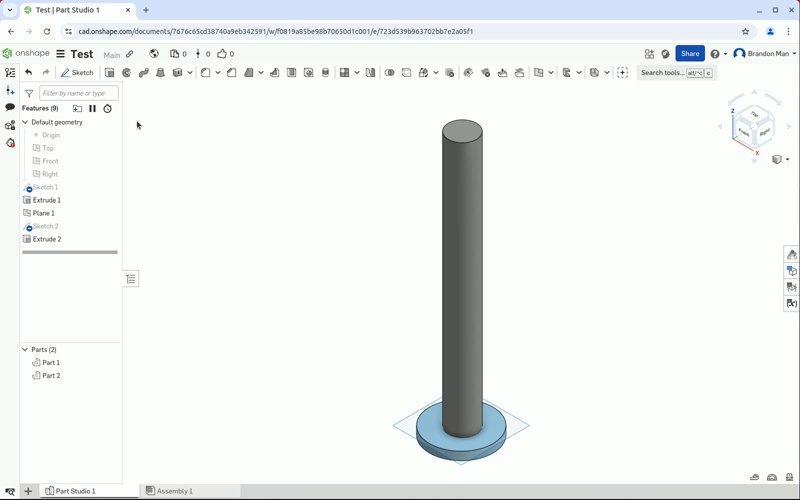
mouse_move(73, 189)
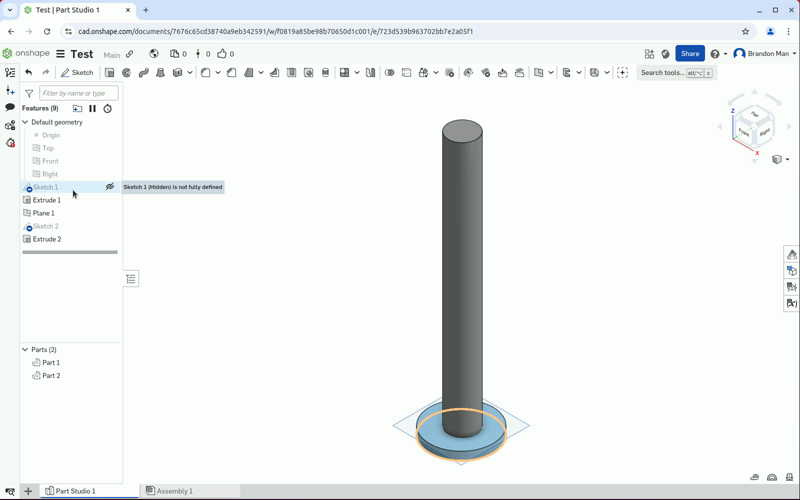
click(73, 189)